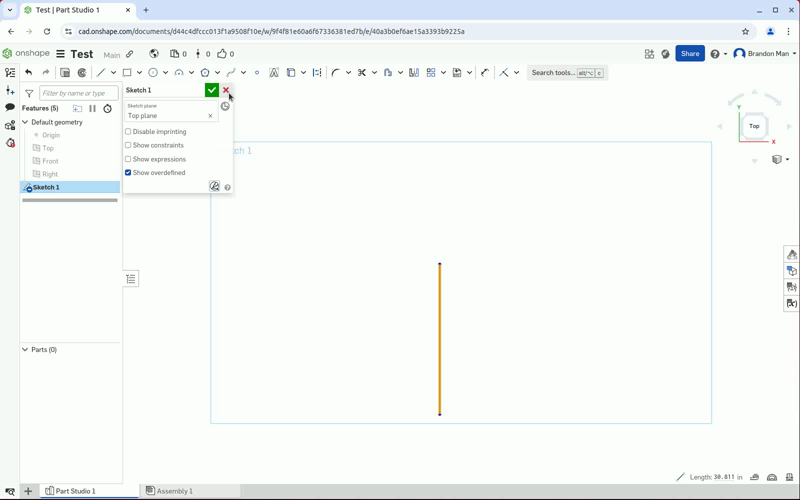
key(shift+h)
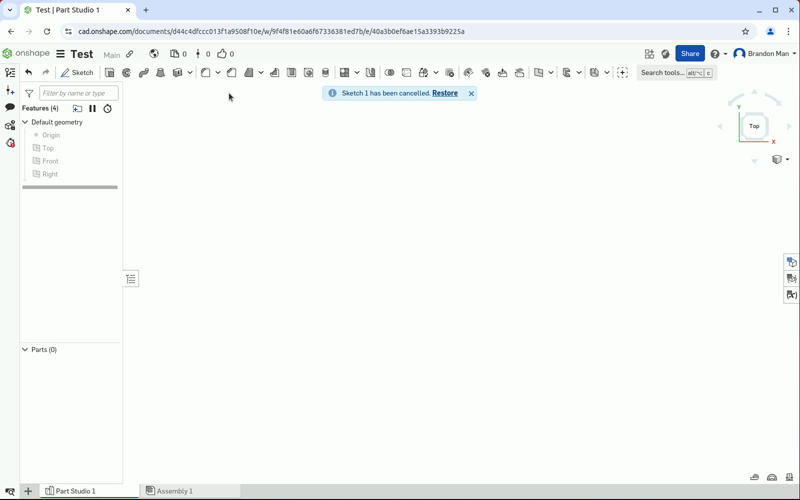
mouse_move(73, 352)
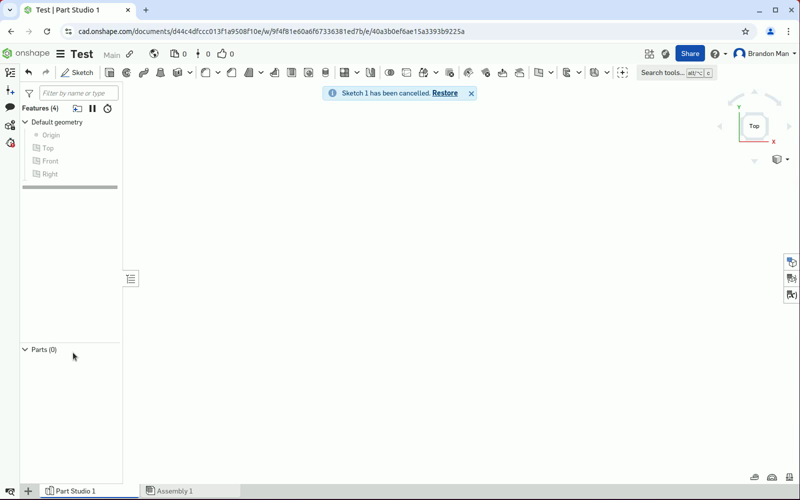
key(y)
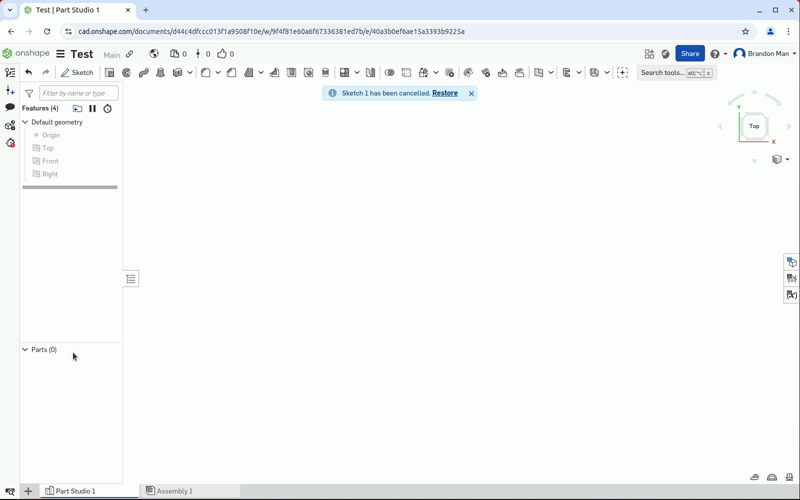
key(shift+p)
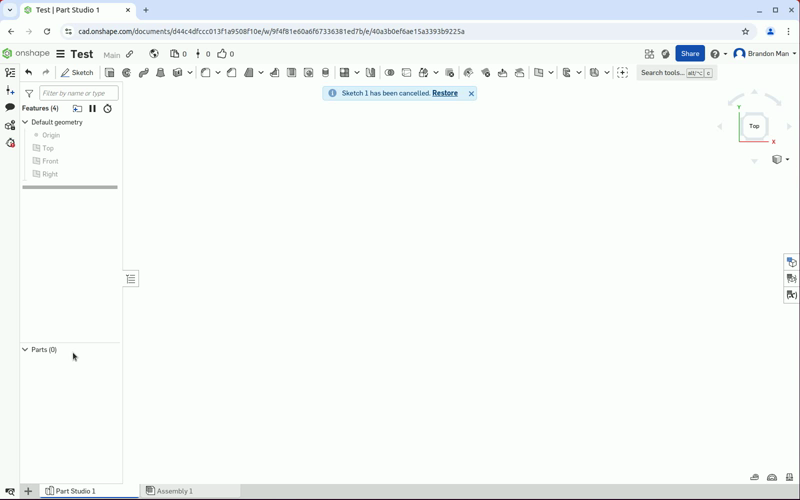
key(space)
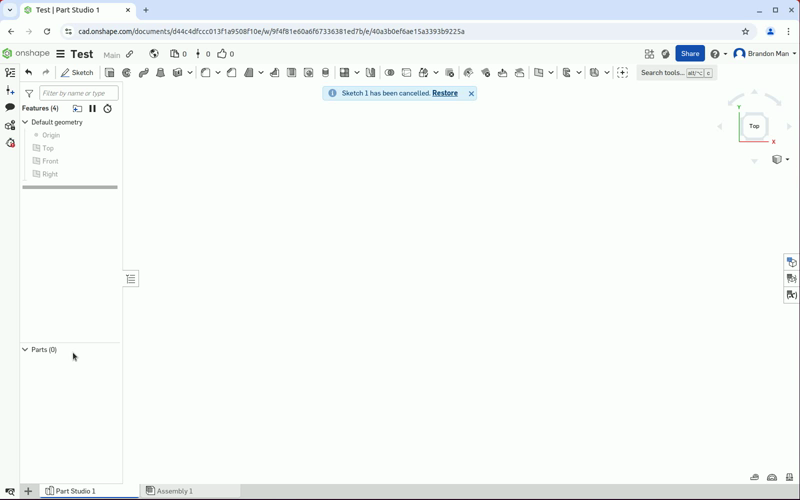
key_down(shift)
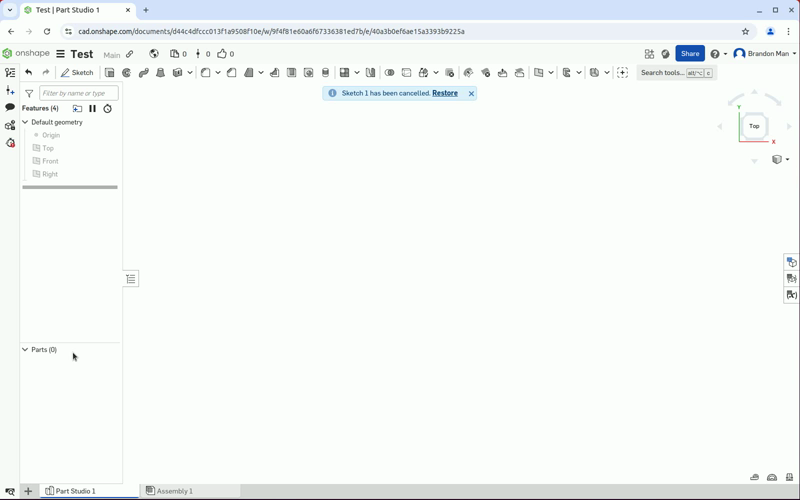
key(up)
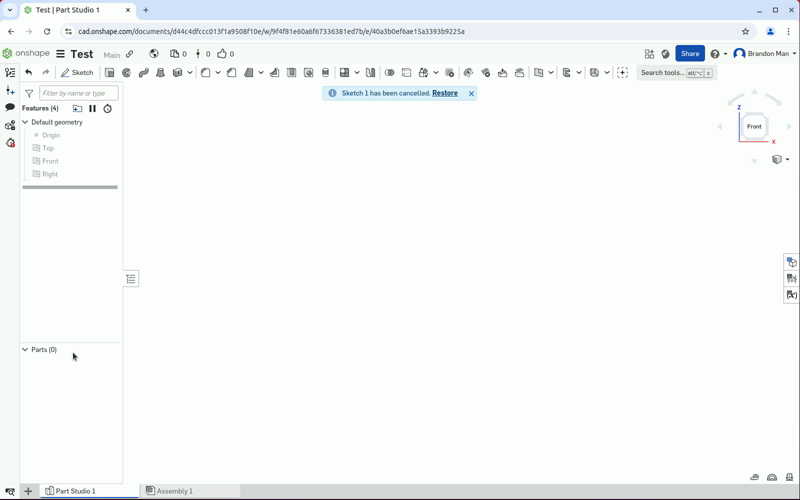
key_up(shift)
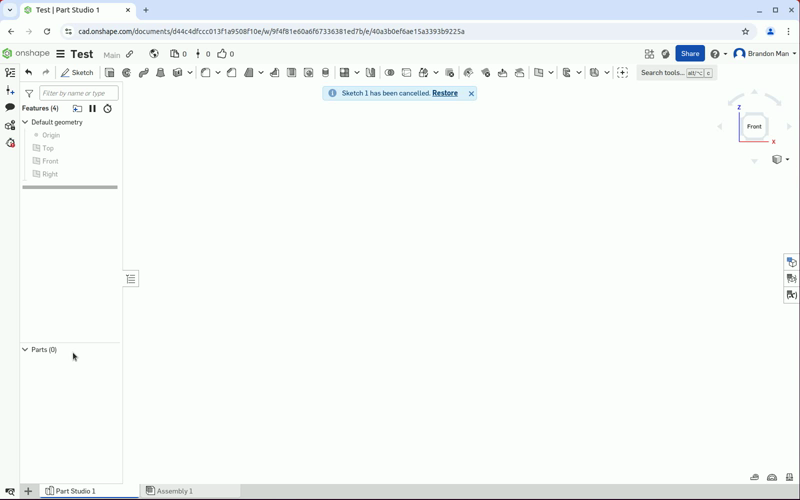
mouse_move(73, 352)
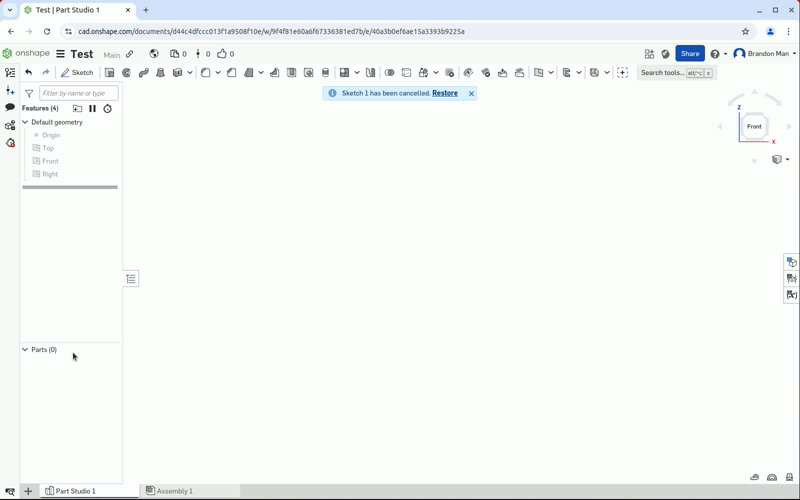
key(shift+y)
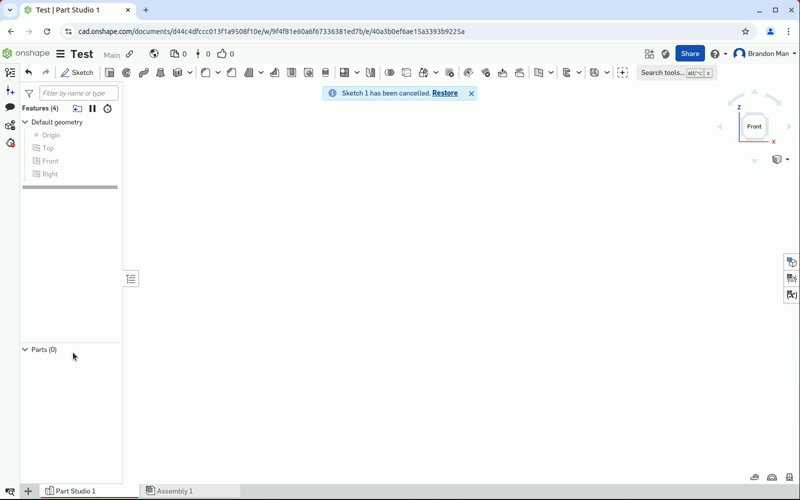
key(shift+s)
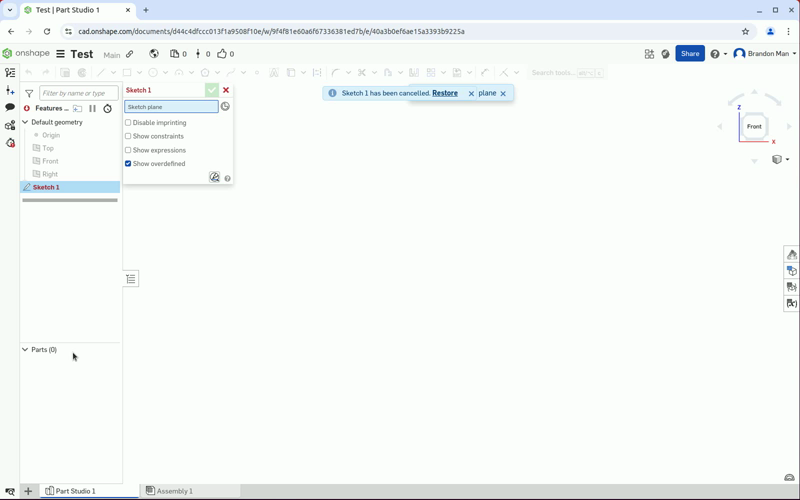
mouse_move(73, 163)
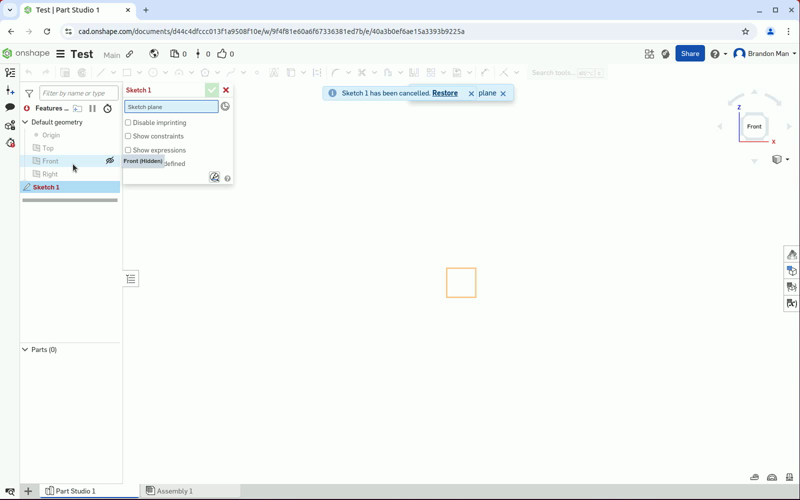
click(73, 163)
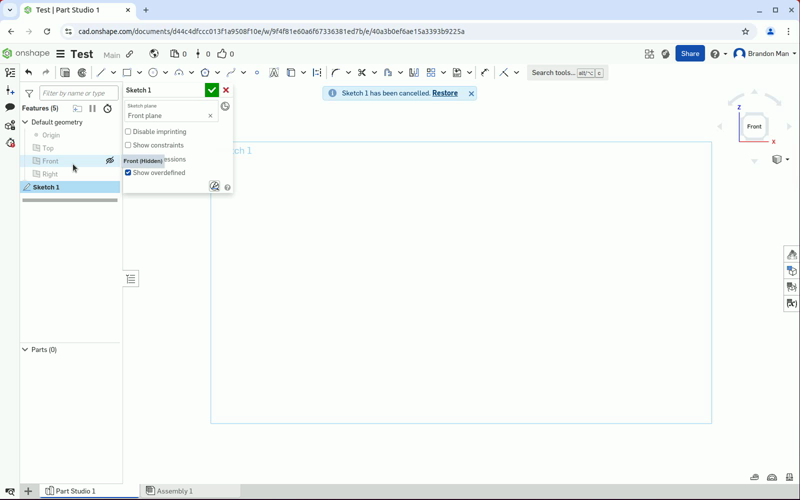
mouse_move(73, 352)
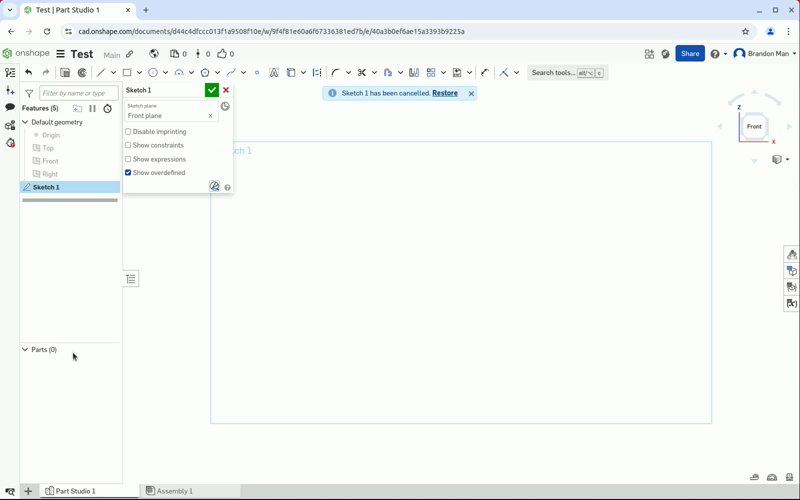
key(y)
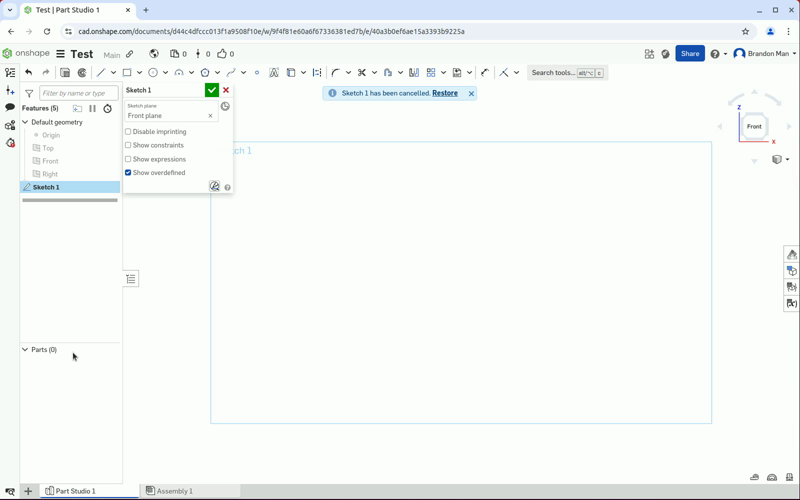
key(l)
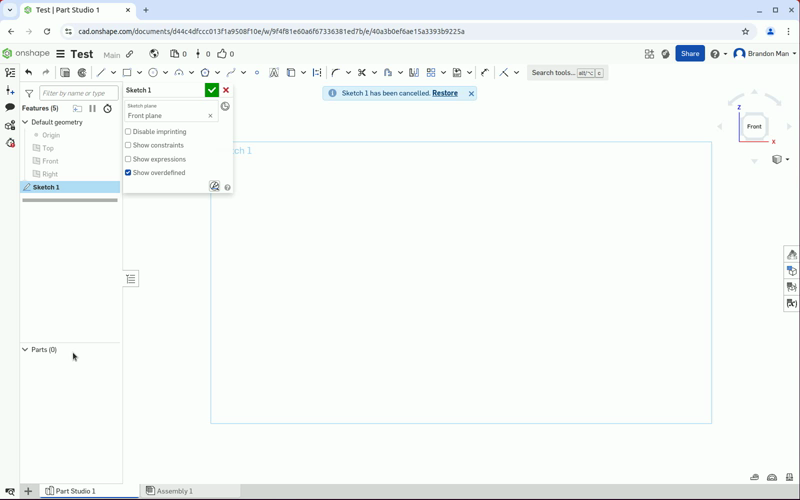
key_down(shift)
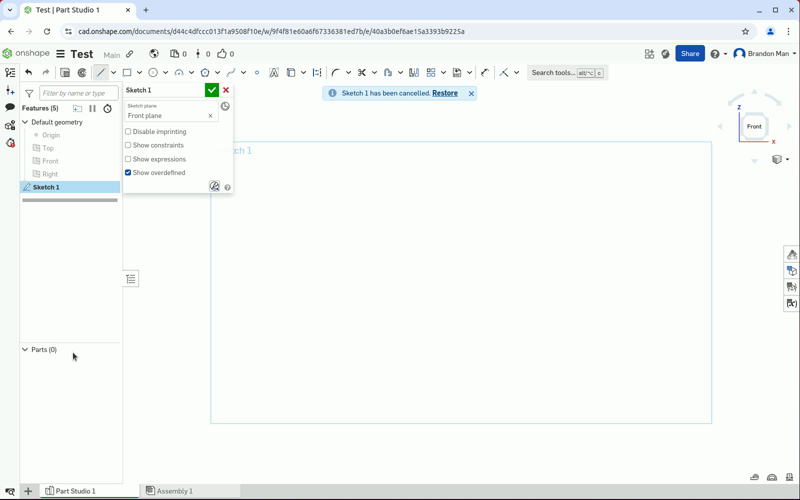
mouse_move(460, 282)
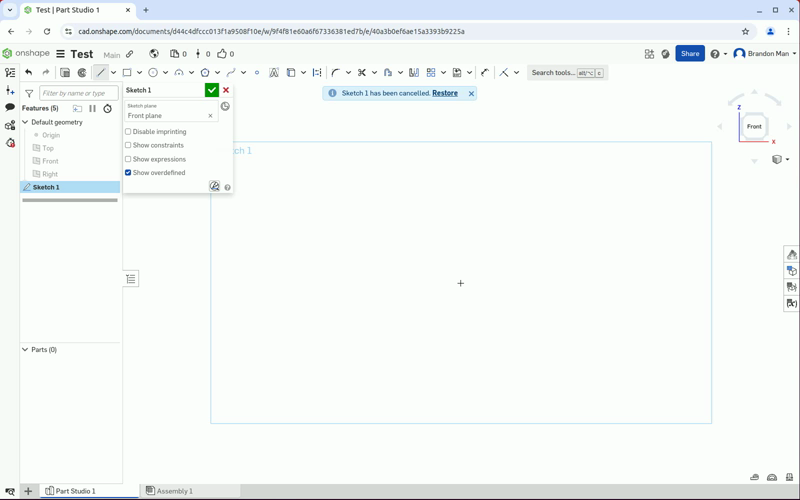
click(460, 282)
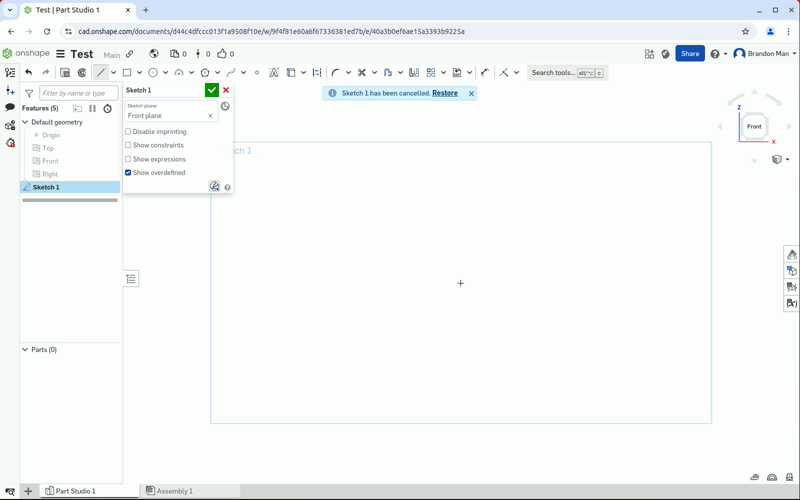
key_up(shift)
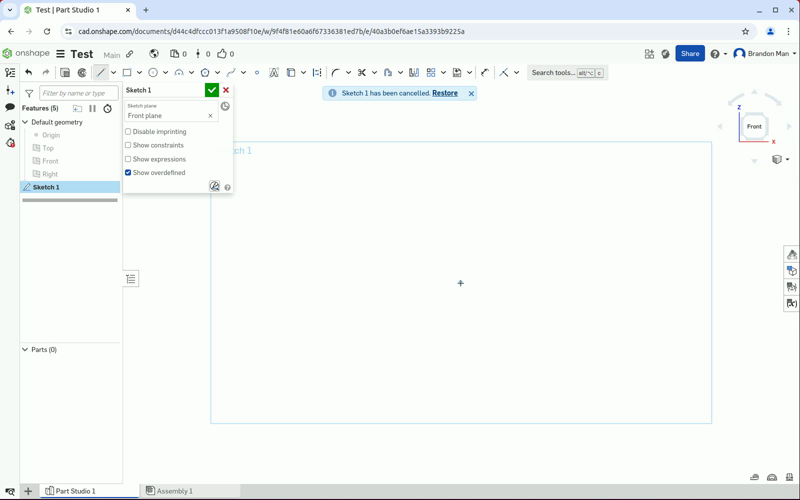
key_down(shift)
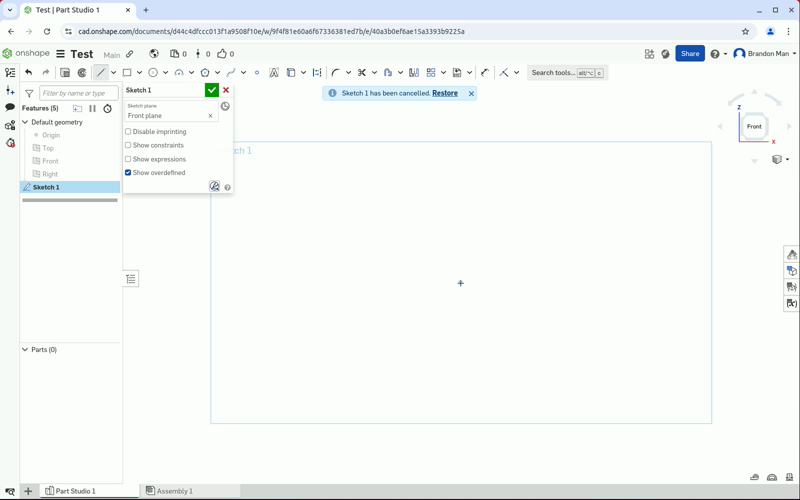
mouse_move(566, 282)
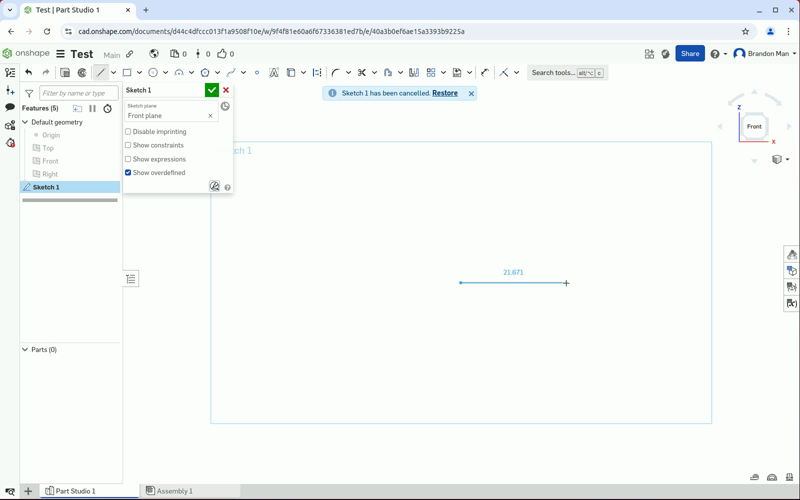
click(566, 282)
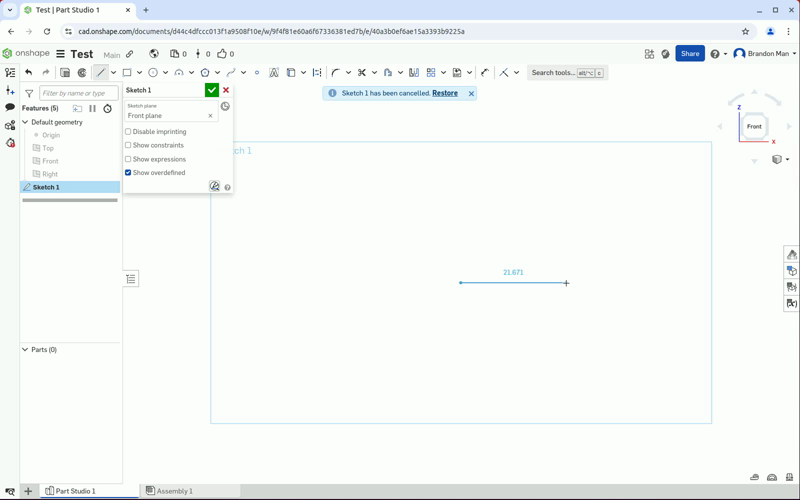
key_up(shift)
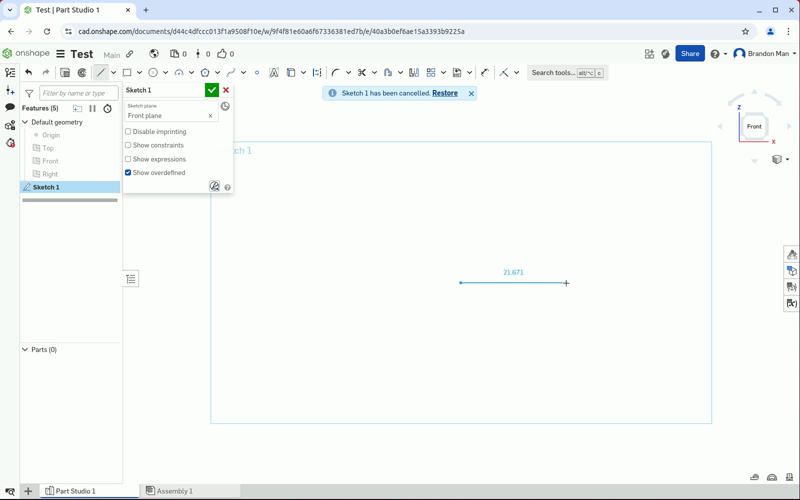
key_down(shift)
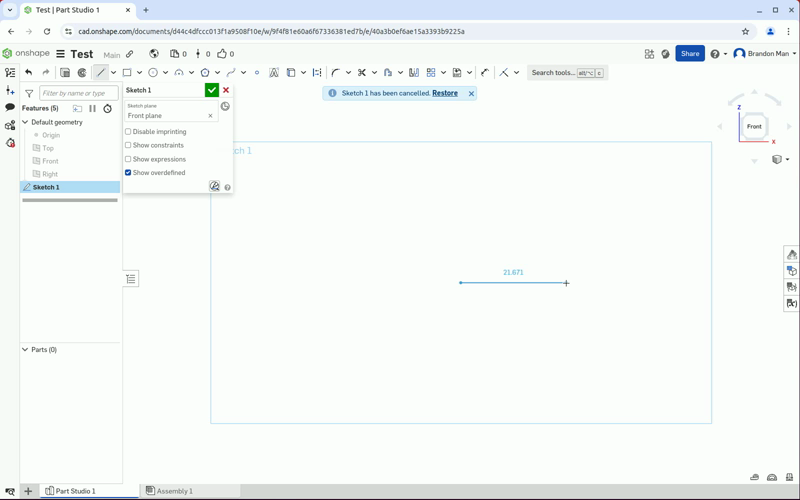
mouse_move(589, 282)
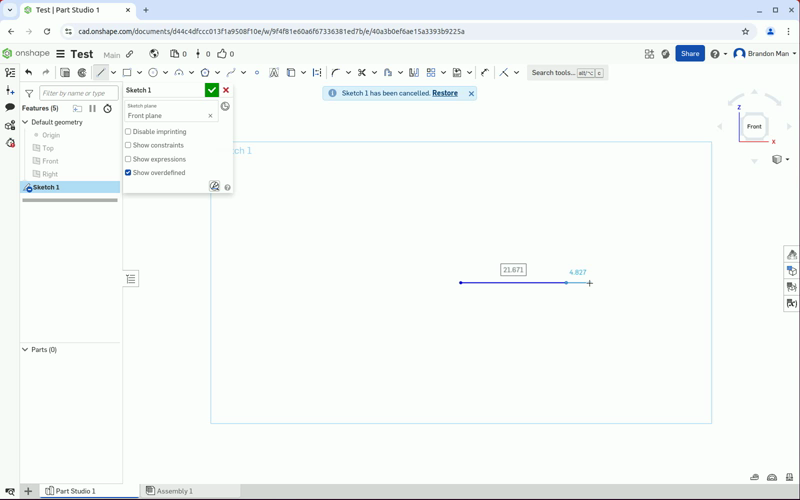
mouse_move(567, 279)
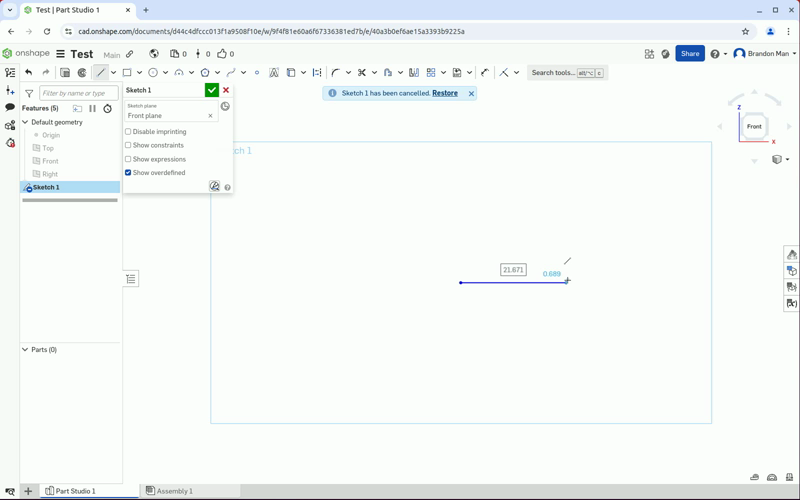
scroll(6)
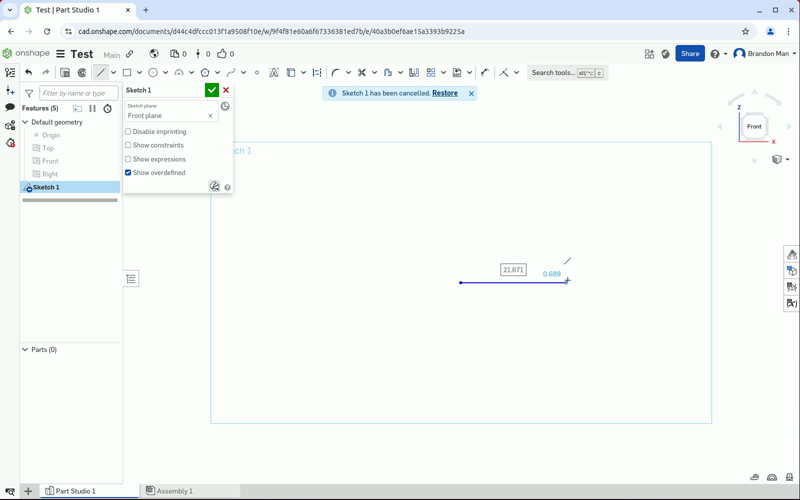
scroll(6)
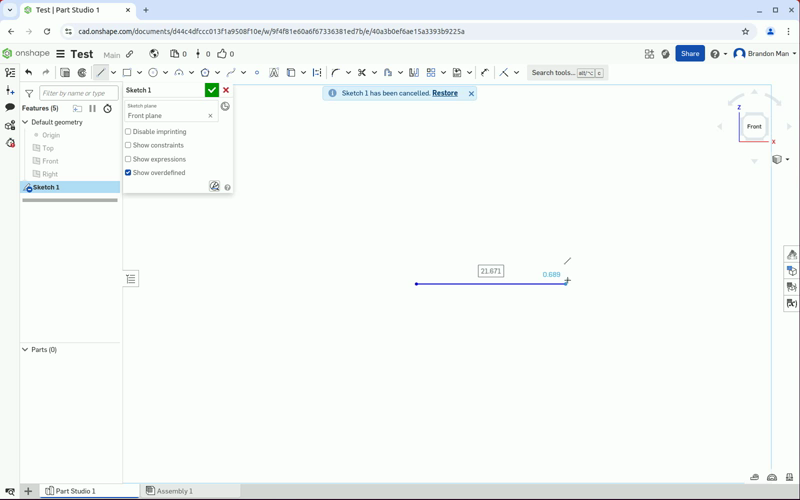
scroll(6)
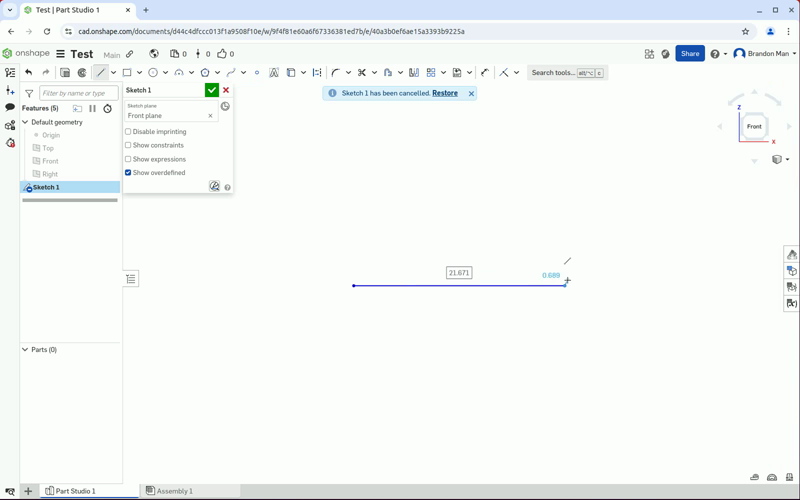
scroll(6)
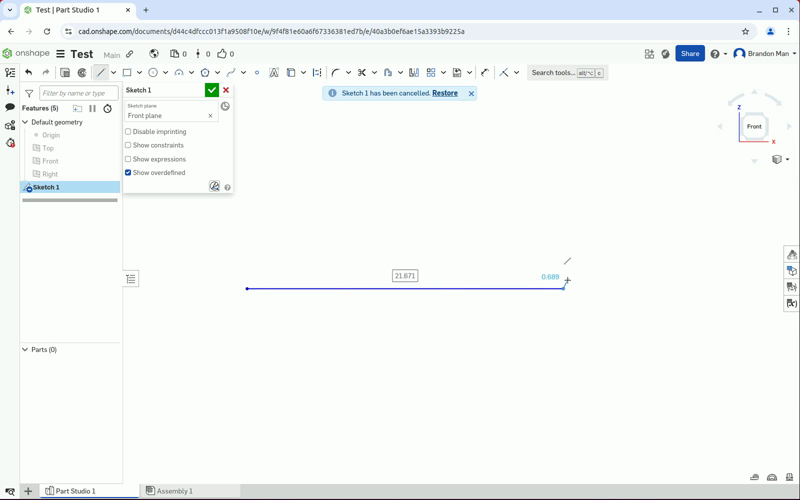
scroll(6)
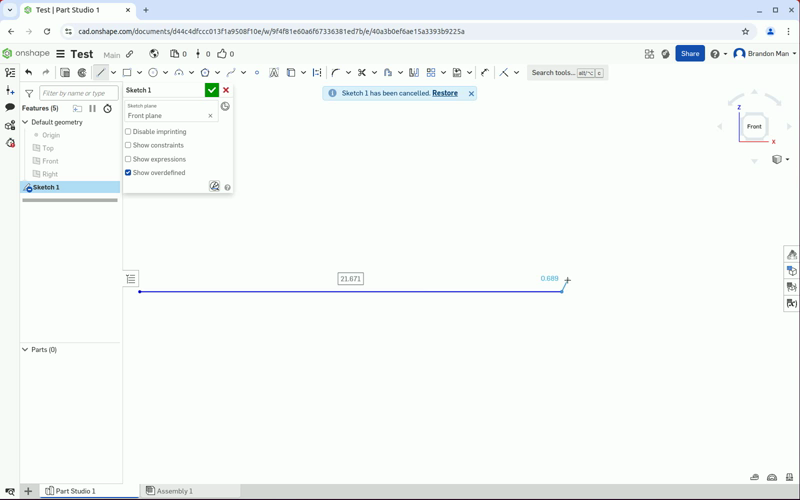
scroll(6)
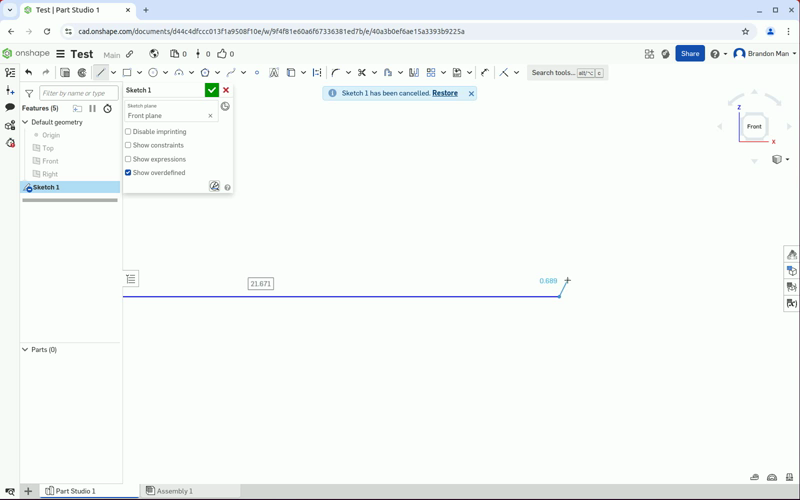
scroll(6)
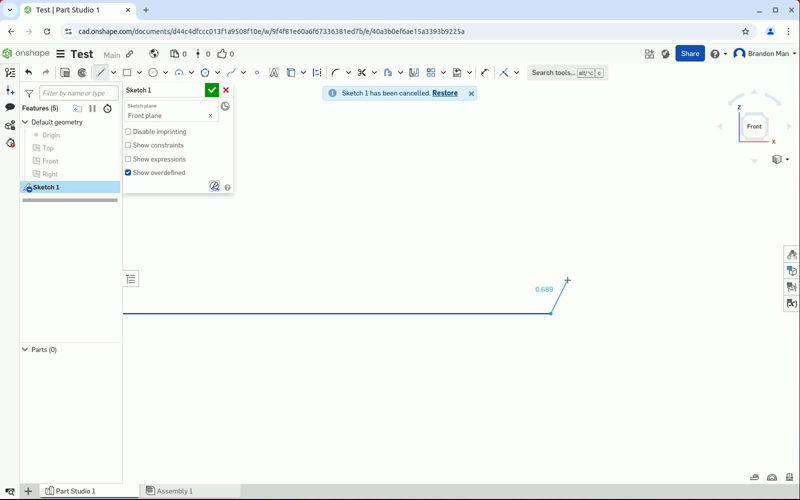
click(567, 279)
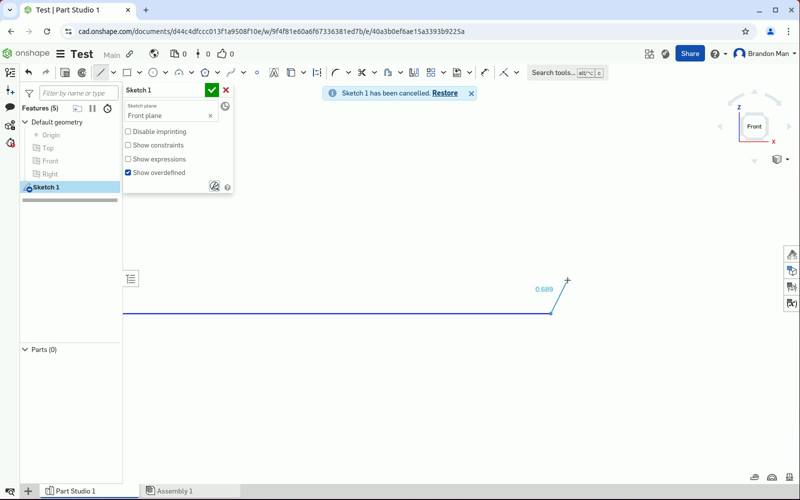
scroll(-6)
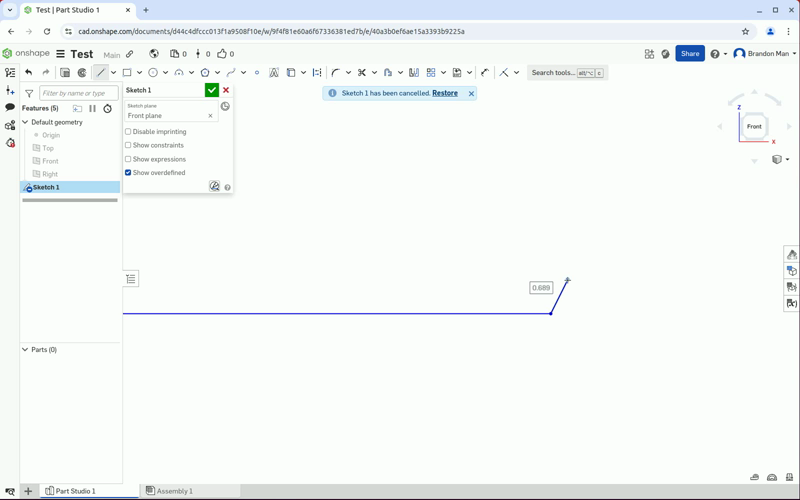
scroll(-6)
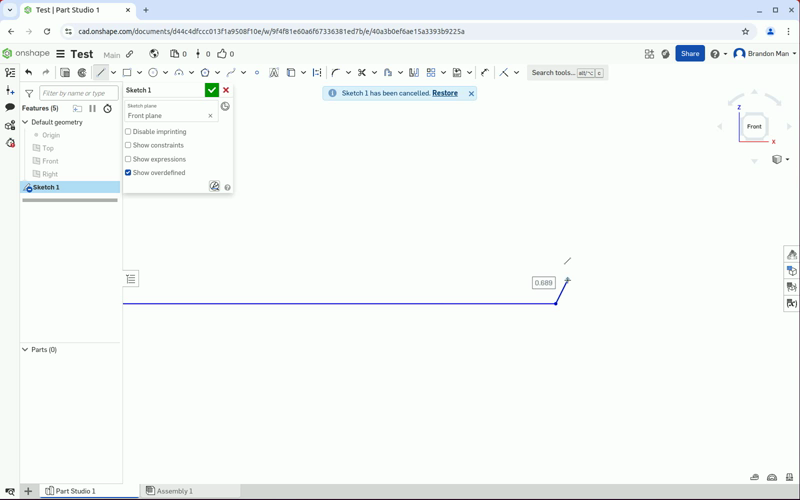
scroll(-6)
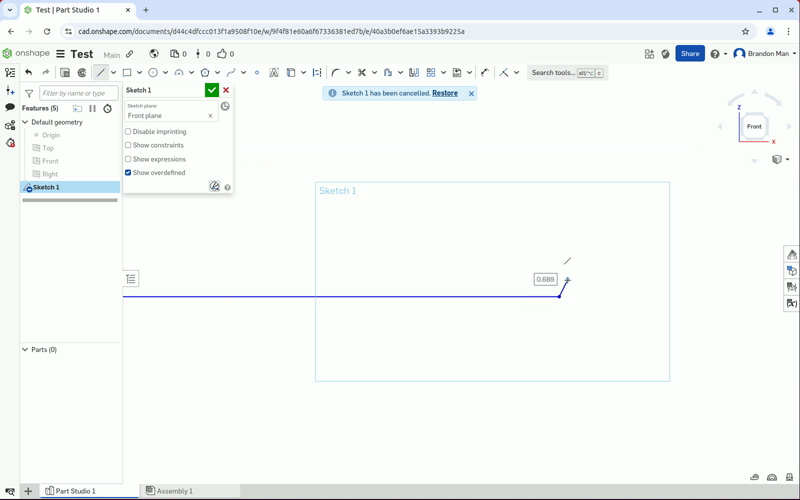
scroll(-6)
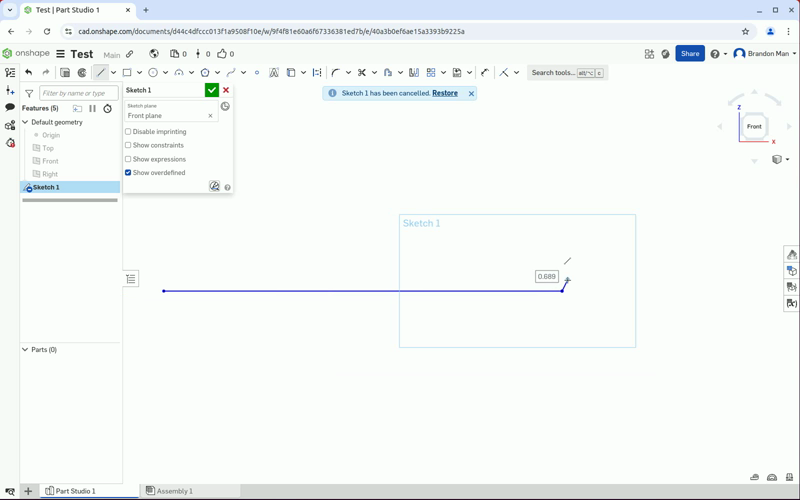
scroll(-6)
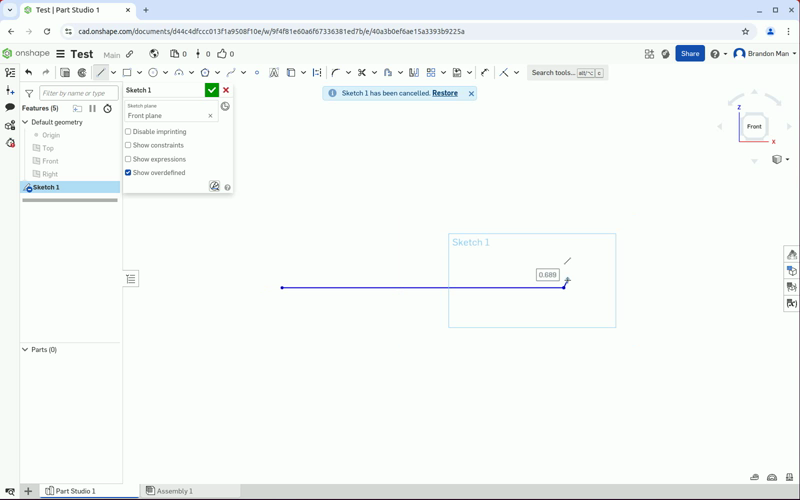
scroll(-6)
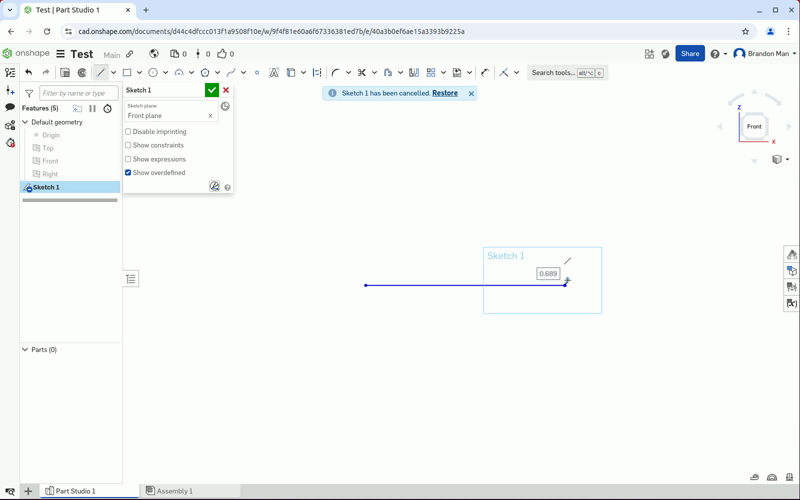
scroll(-6)
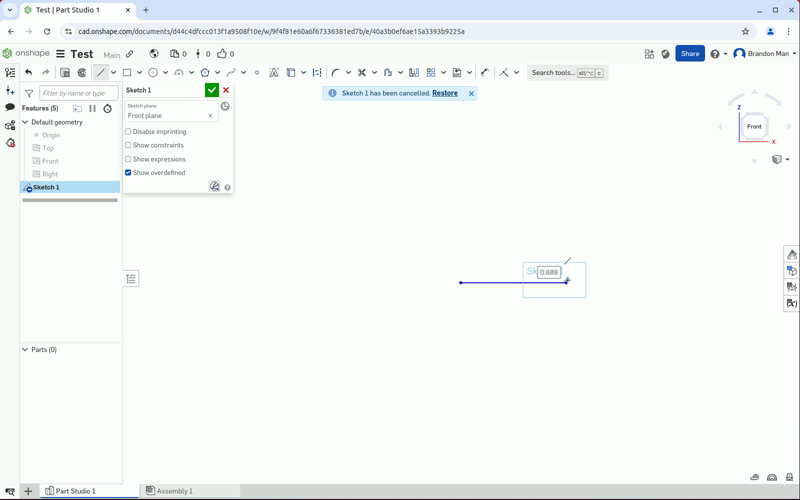
key_up(shift)
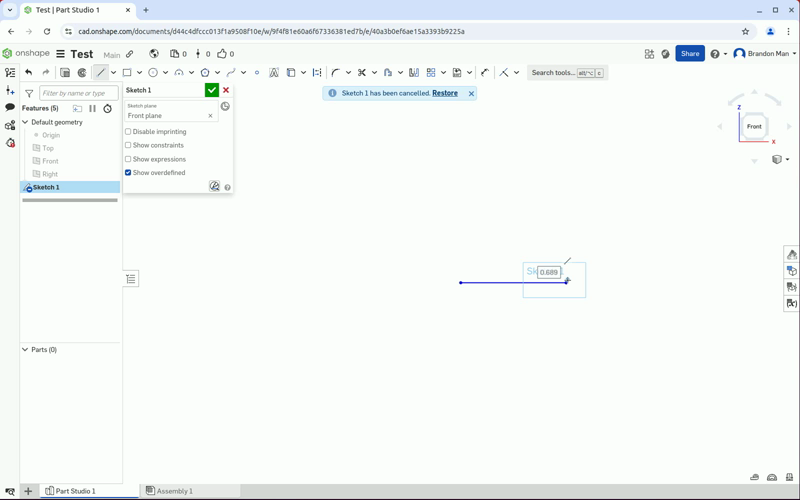
key_down(shift)
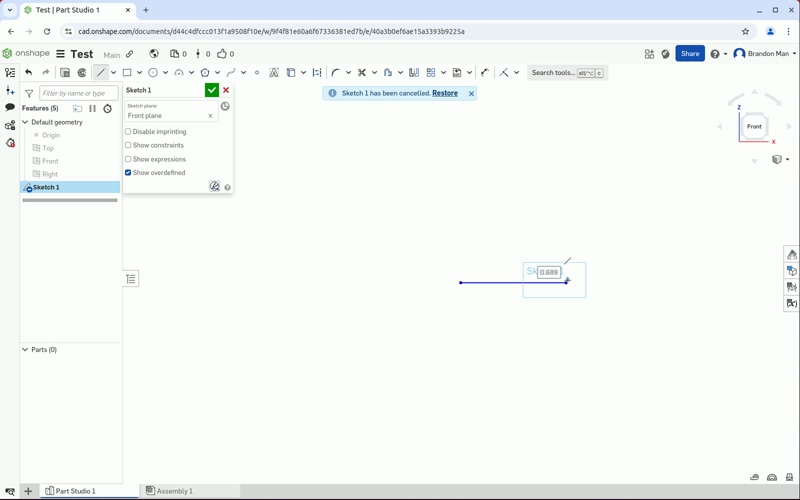
mouse_move(460, 282)
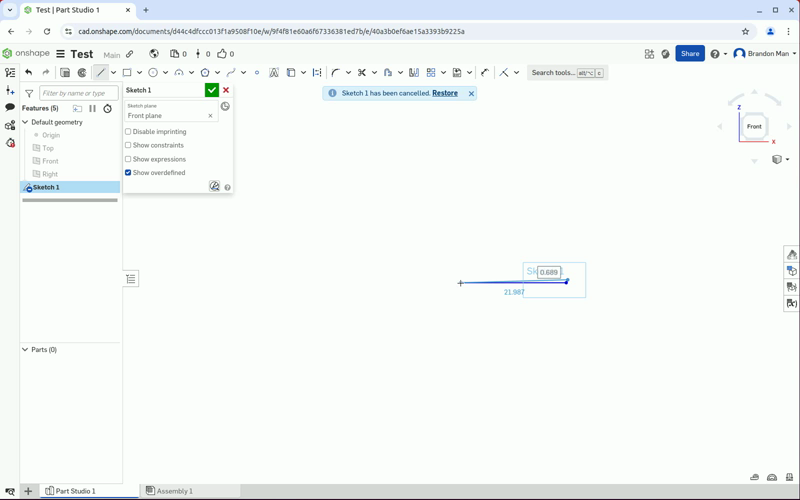
key_up(shift)
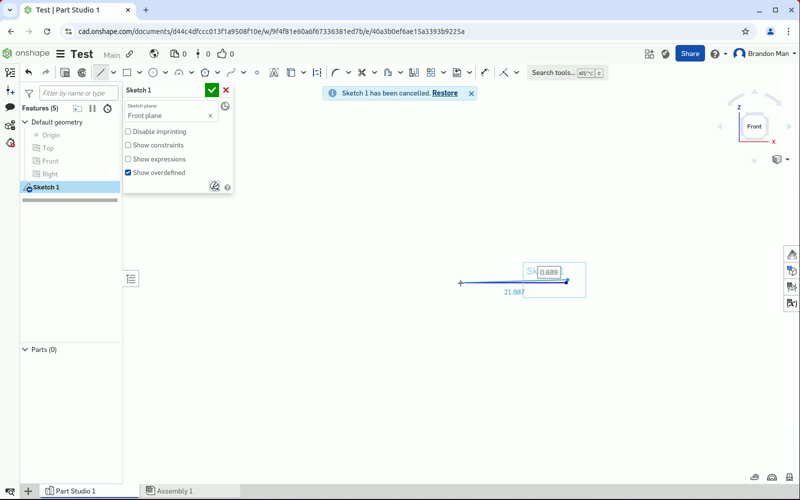
click(460, 282)
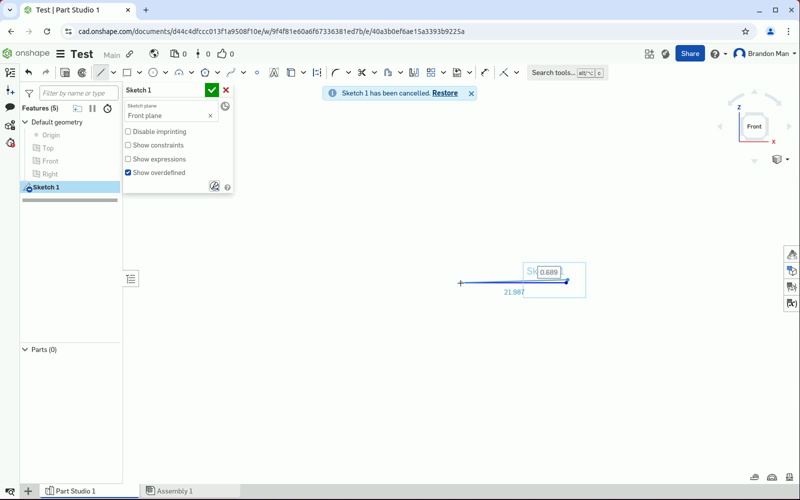
key(esc)
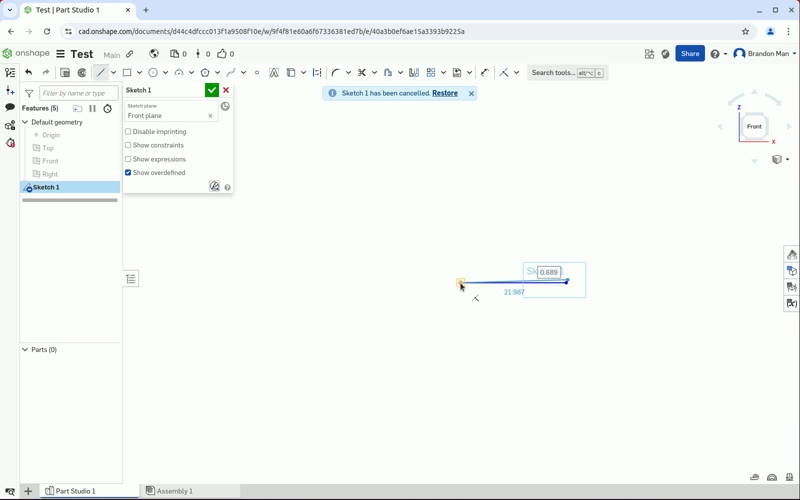
mouse_move(542, 281)
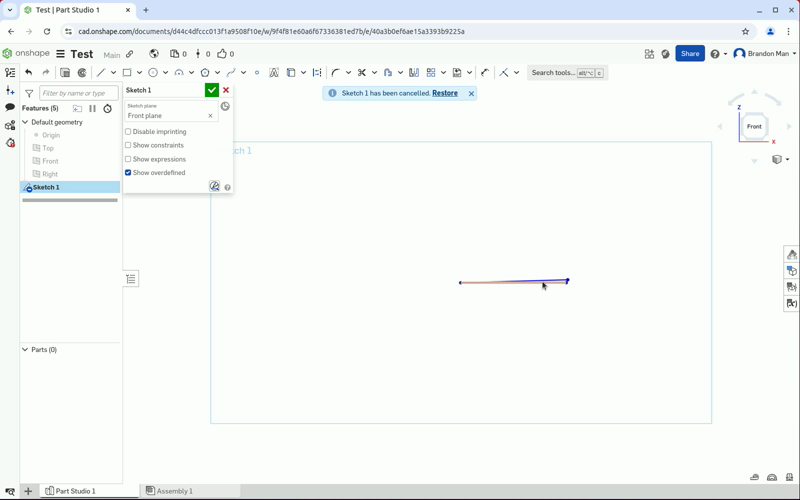
scroll(6)
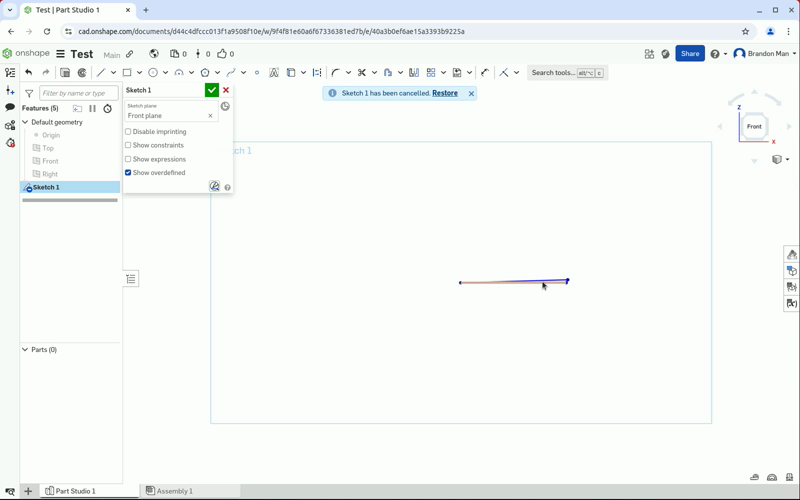
scroll(6)
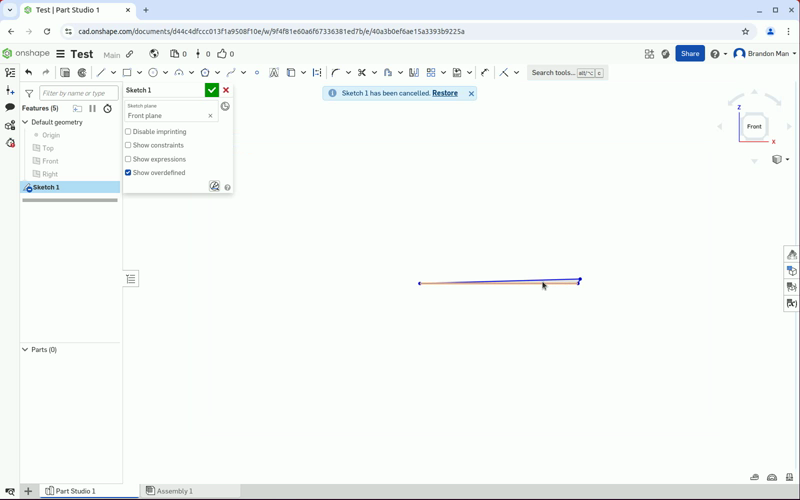
scroll(6)
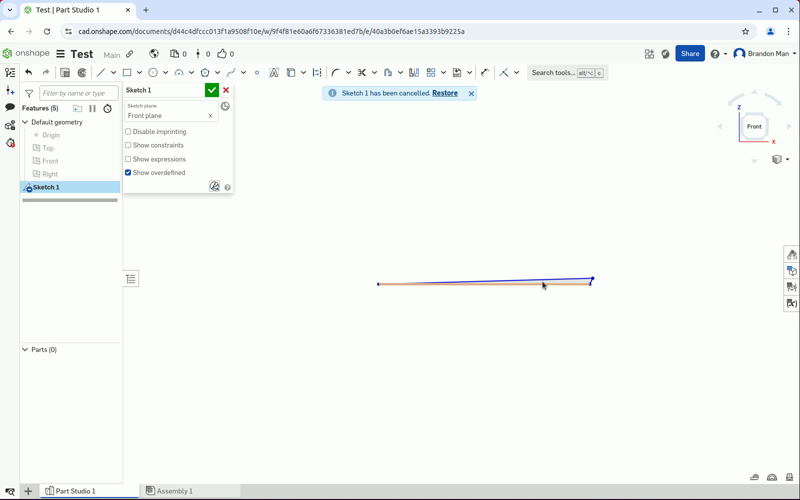
scroll(6)
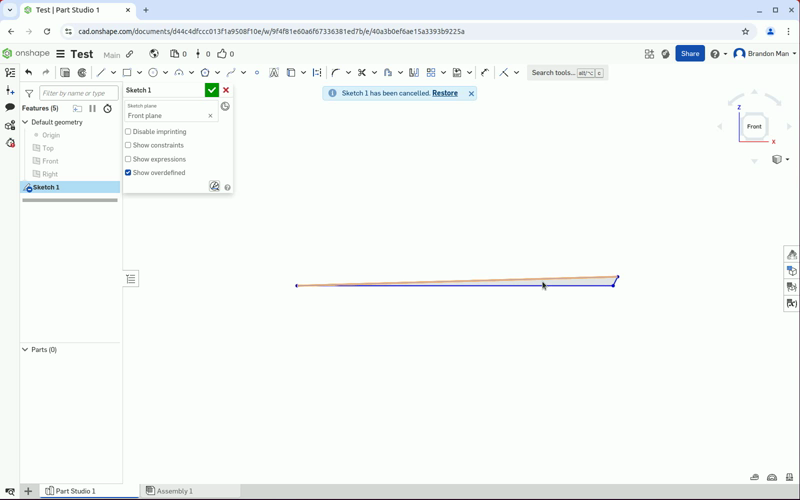
scroll(6)
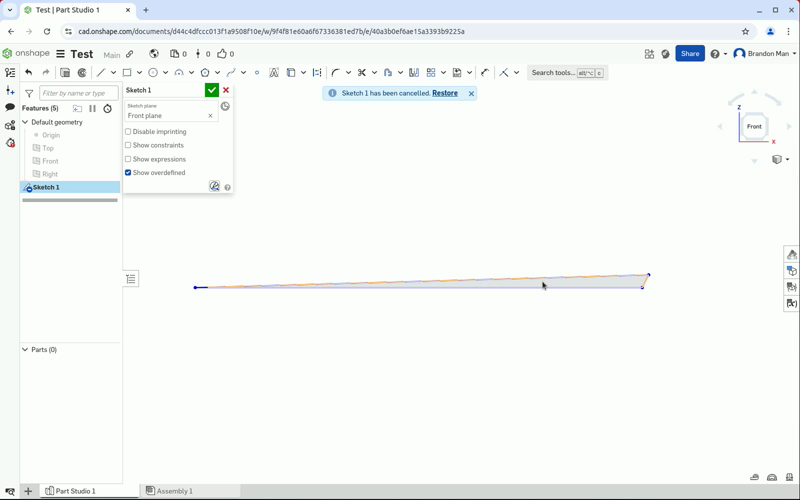
scroll(6)
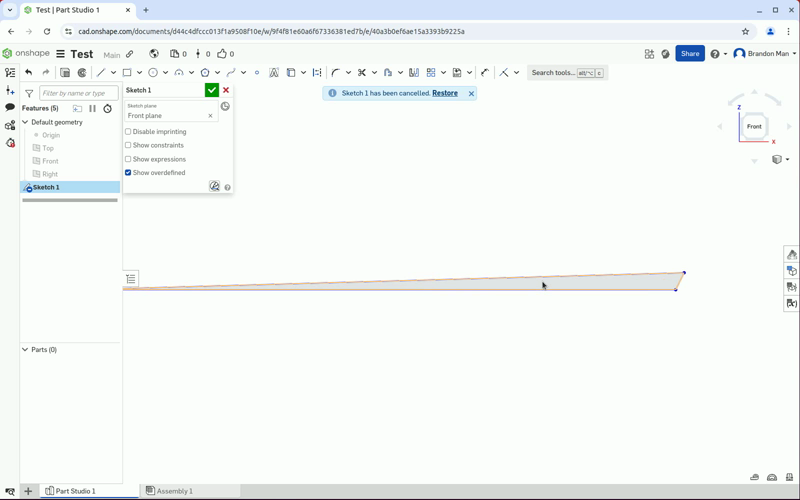
scroll(6)
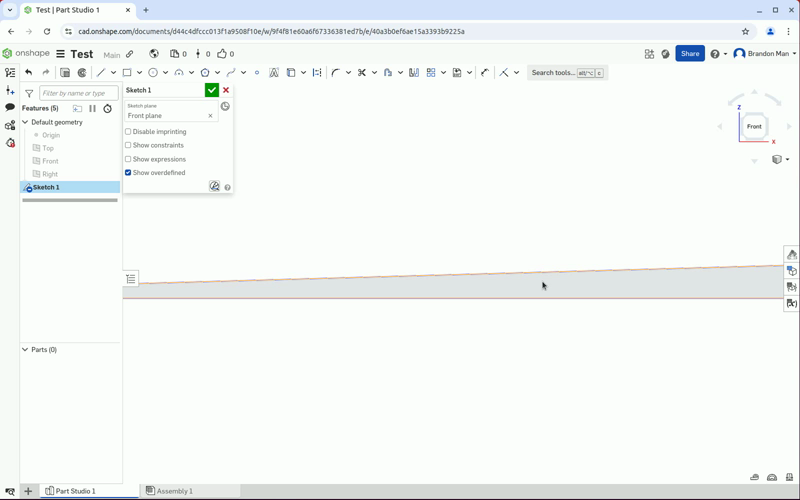
click(542, 281)
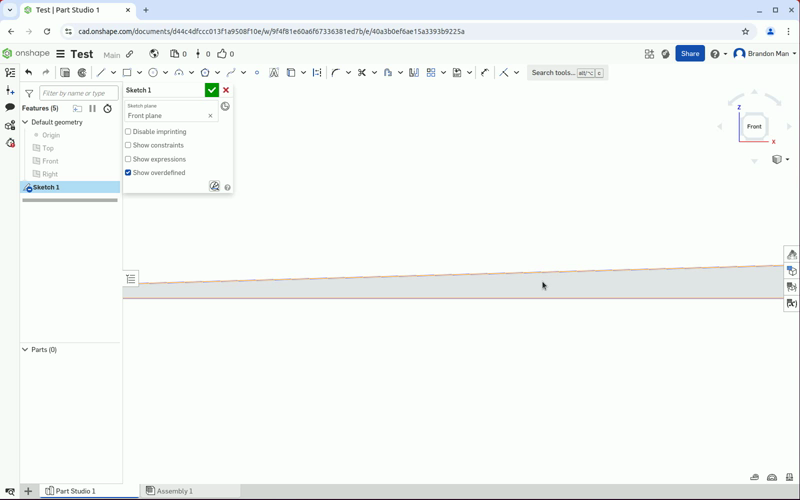
scroll(-6)
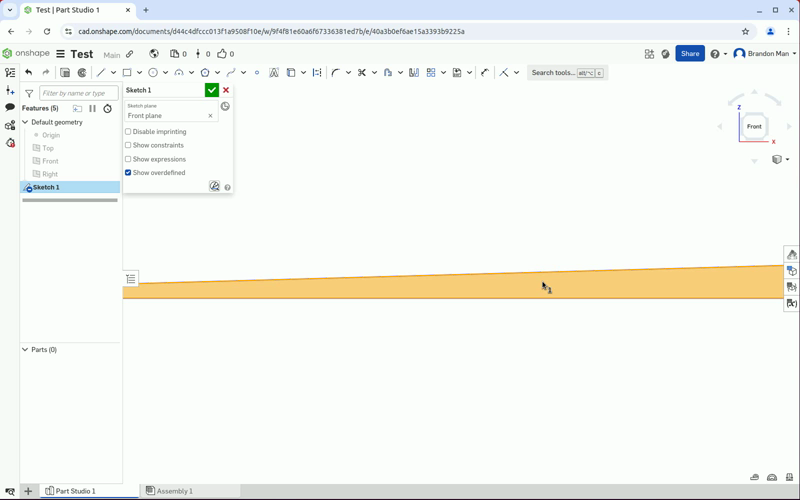
scroll(-6)
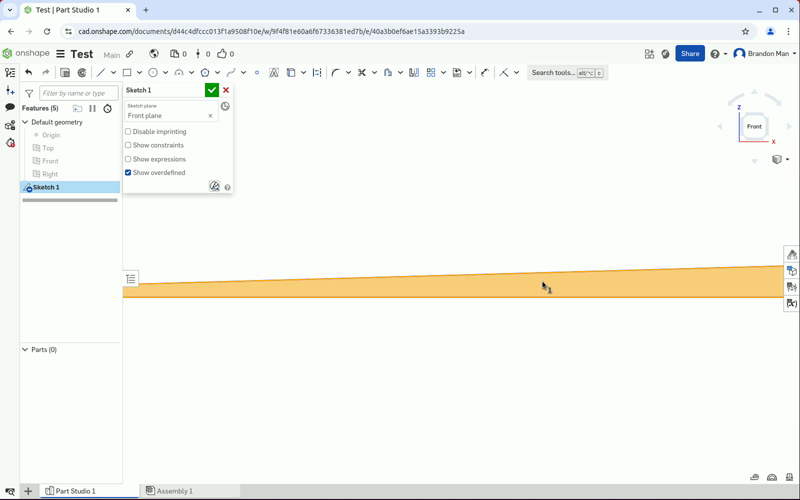
scroll(-6)
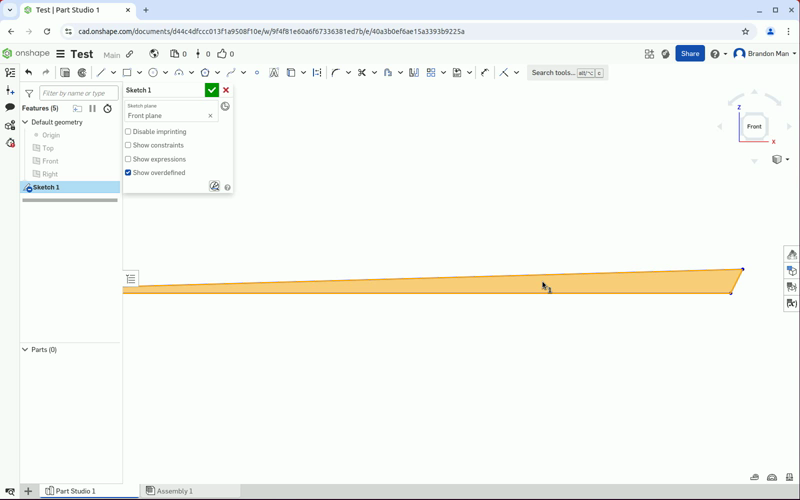
scroll(-6)
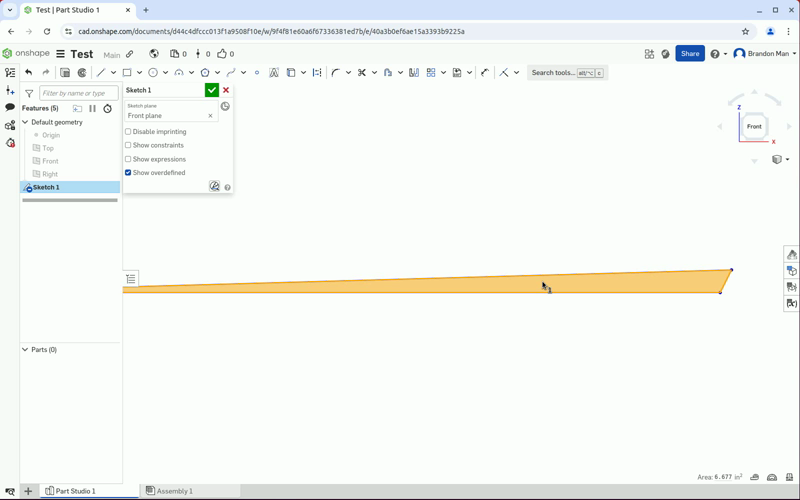
scroll(-6)
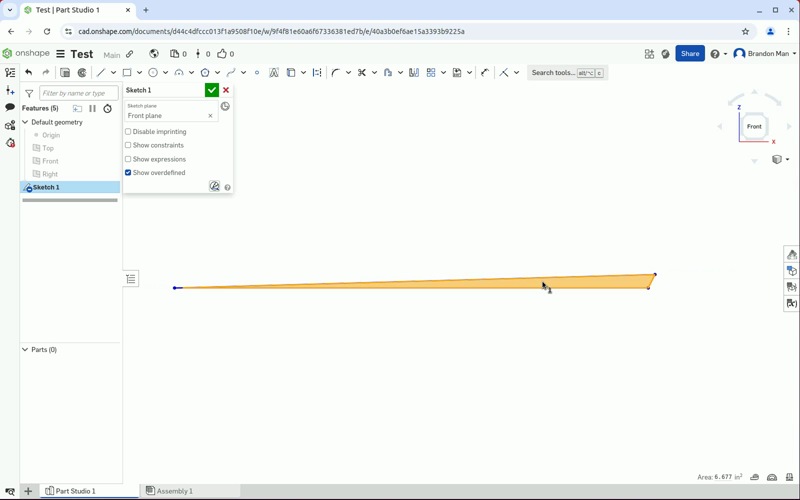
scroll(-6)
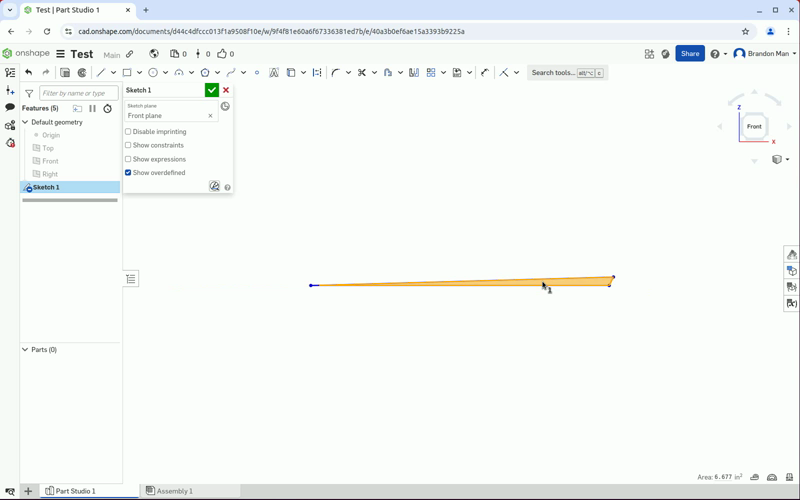
scroll(-6)
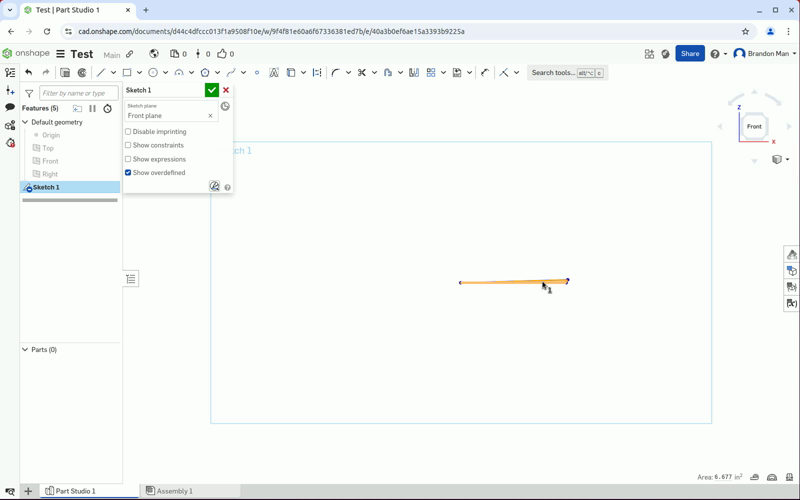
mouse_move(73, 352)
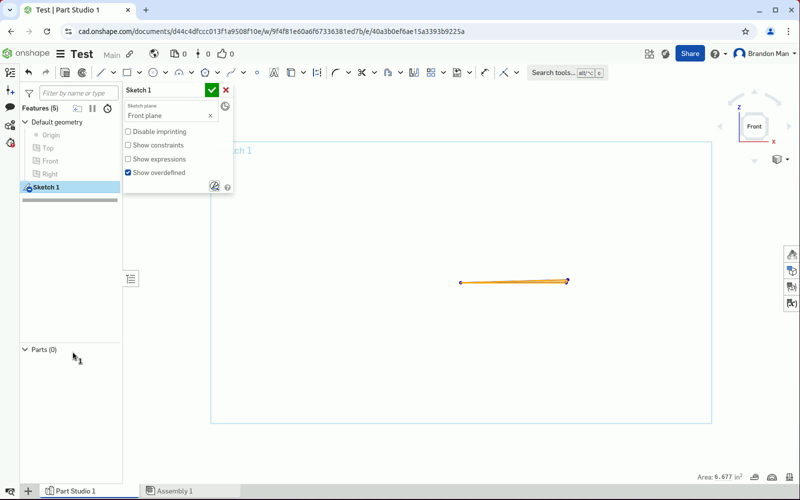
key(shift+y)
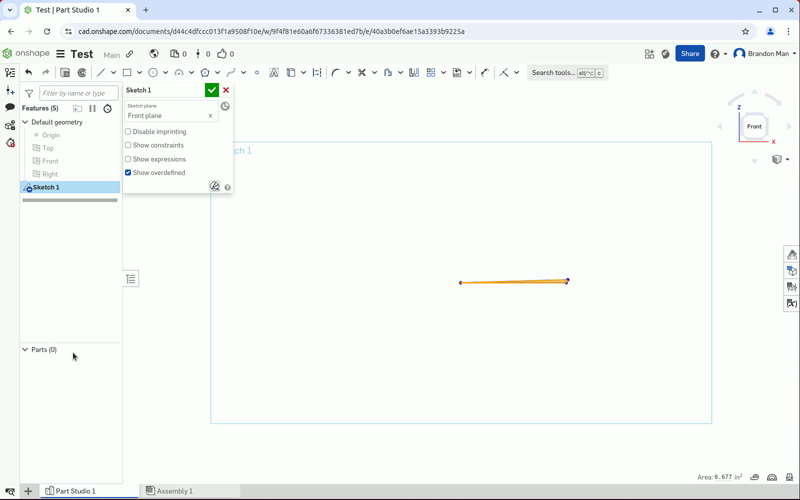
key(shift+e)
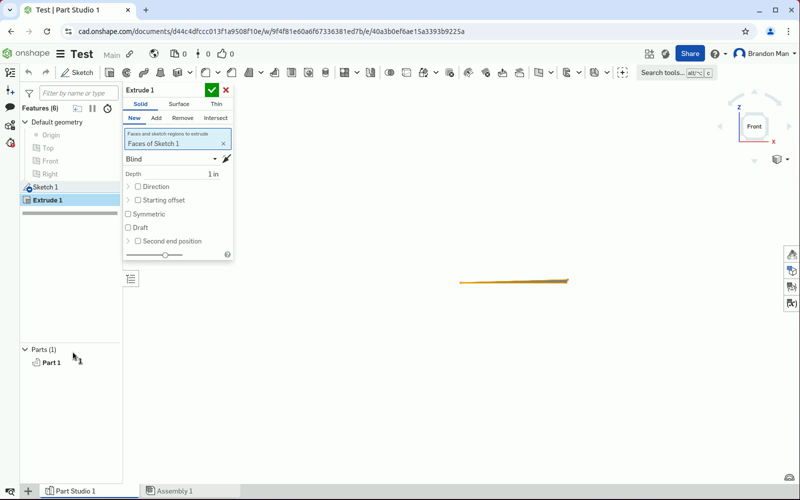
mouse_move(143, 106)
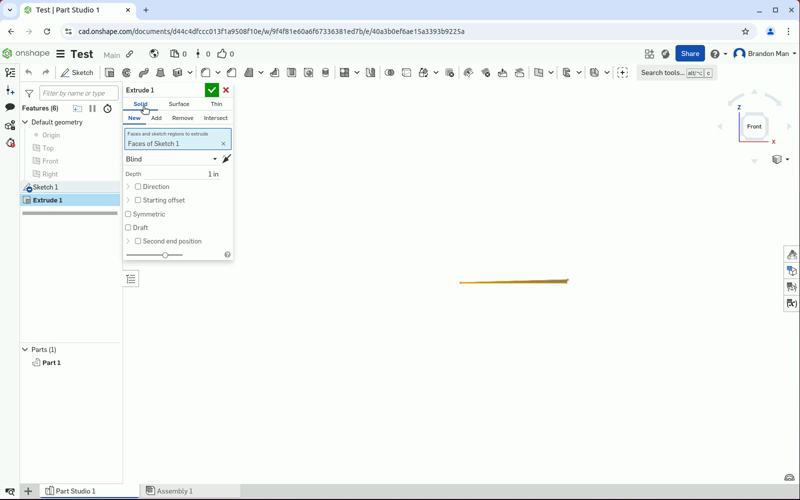
click(143, 106)
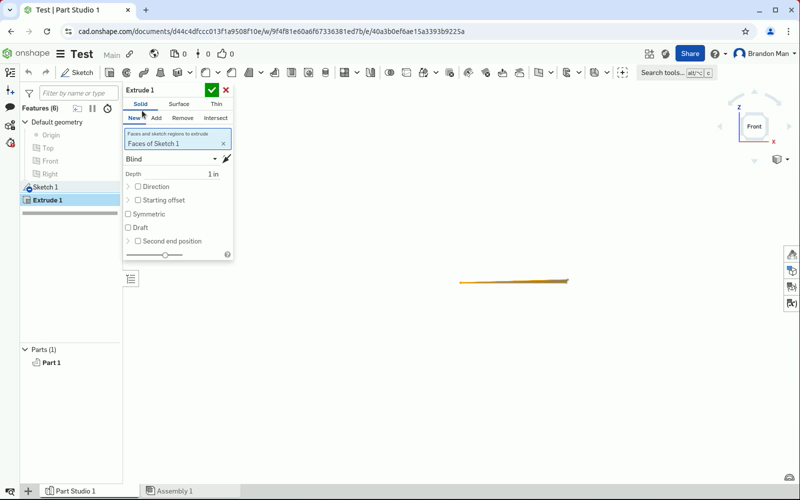
mouse_move(137, 120)
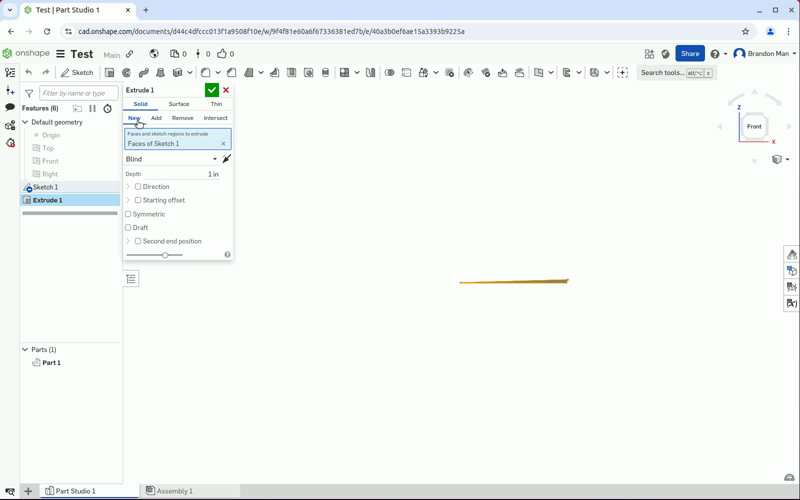
click(137, 120)
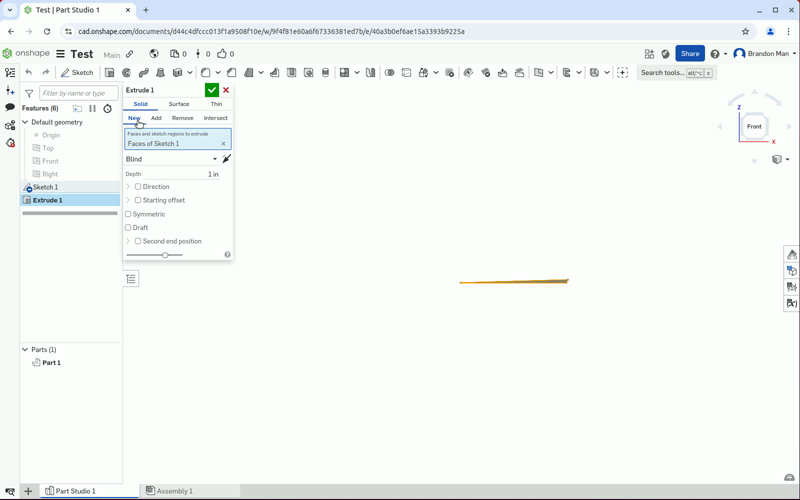
key(tab, 4)
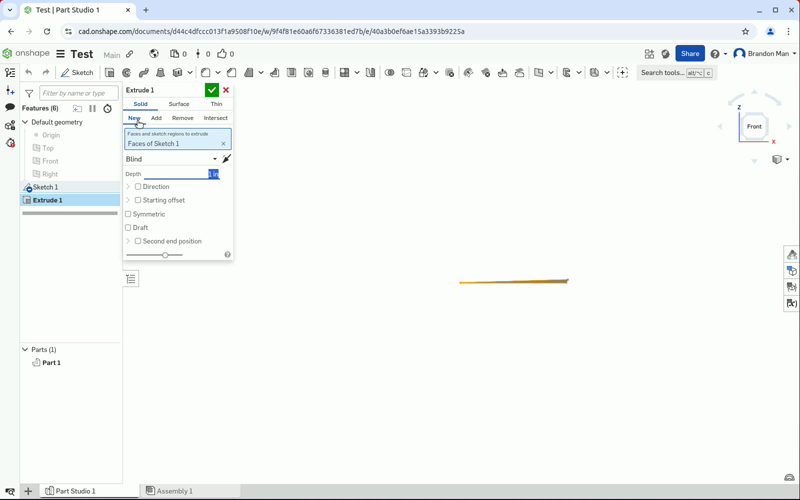
text(6.258)
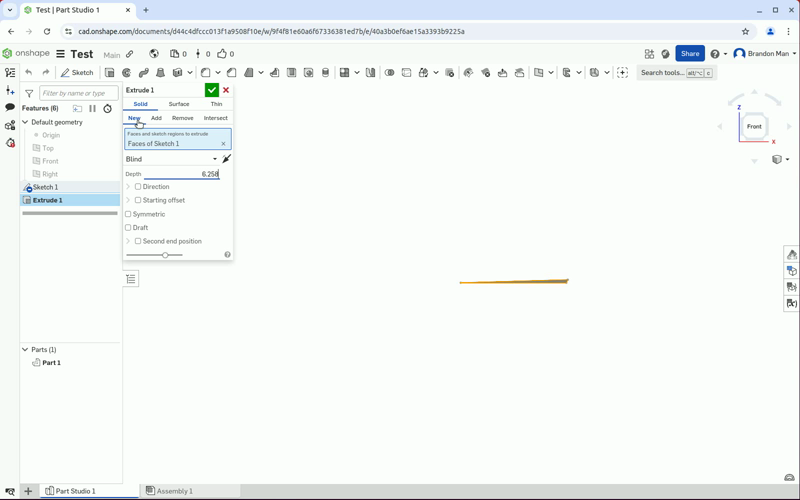
key(tab, 3)
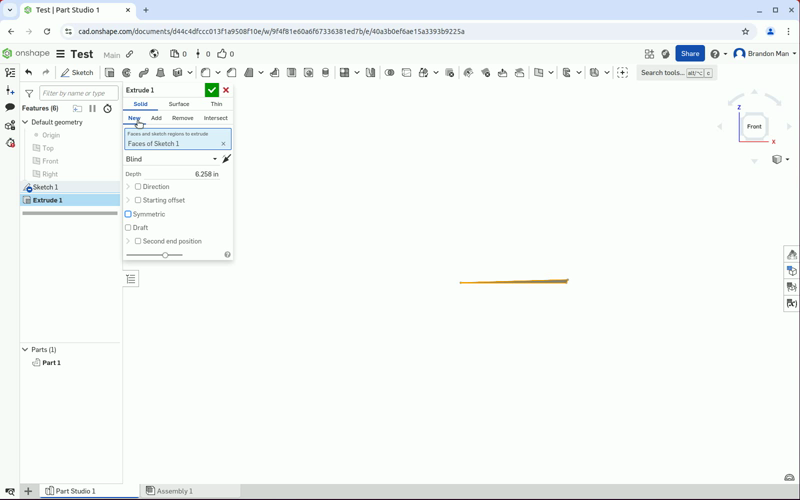
key(space)
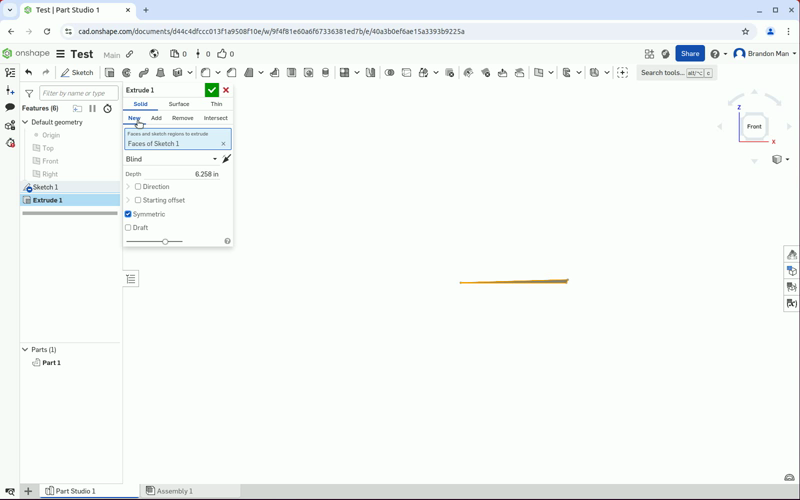
key(enter)
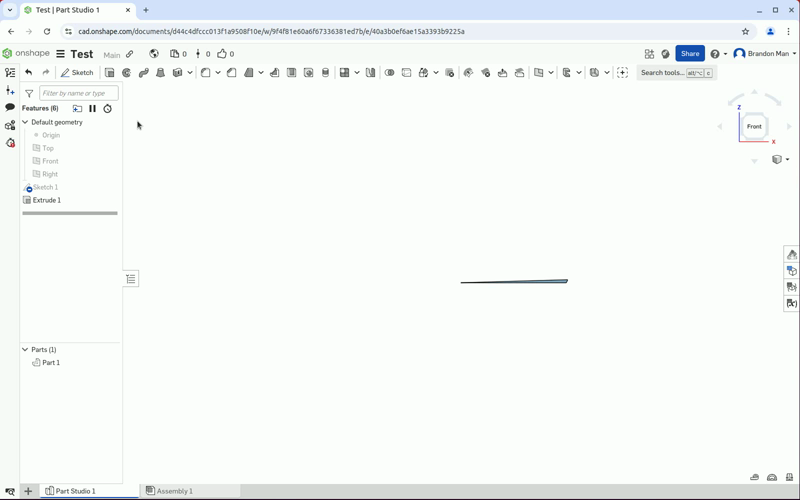
key(shift+h)
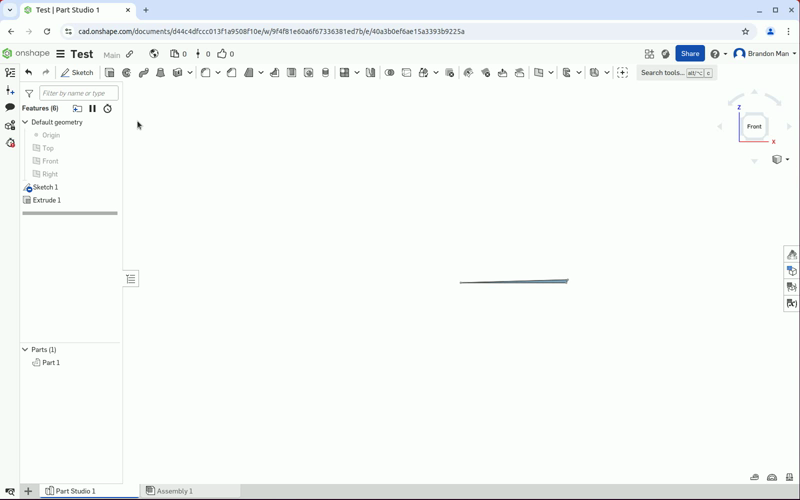
key(shift+h)
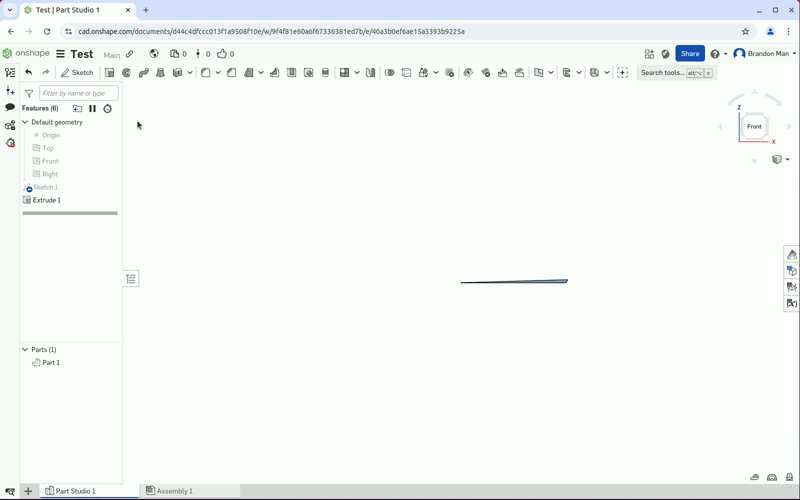
mouse_move(73, 189)
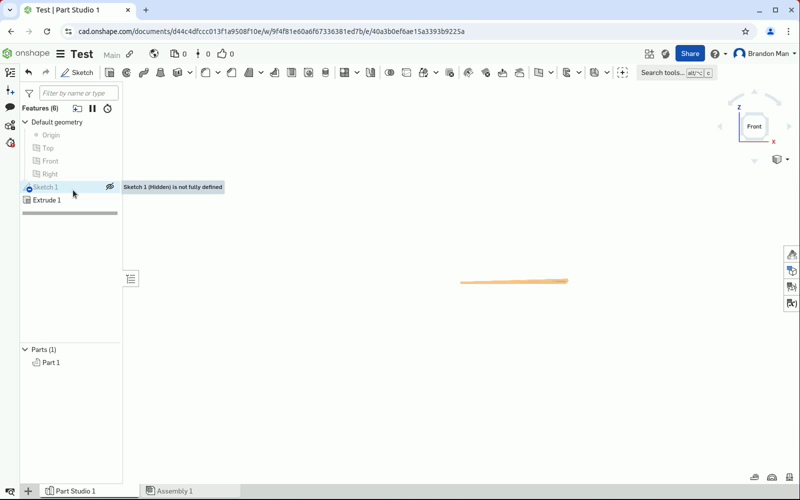
click(73, 189)
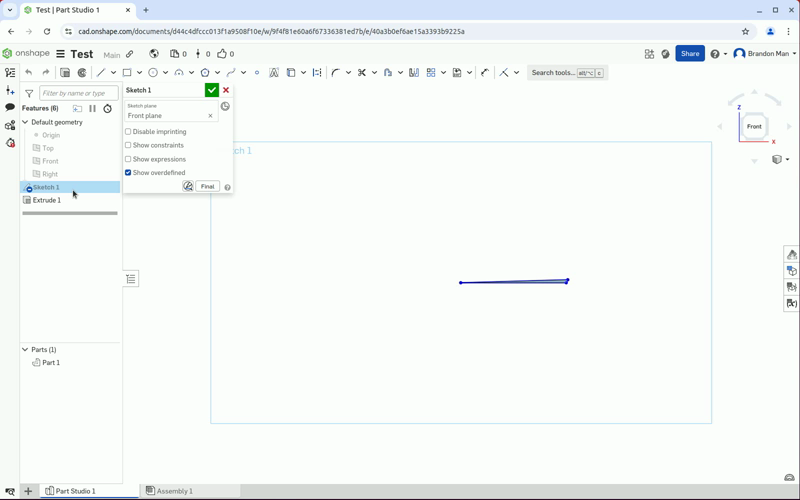
mouse_move(229, 92)
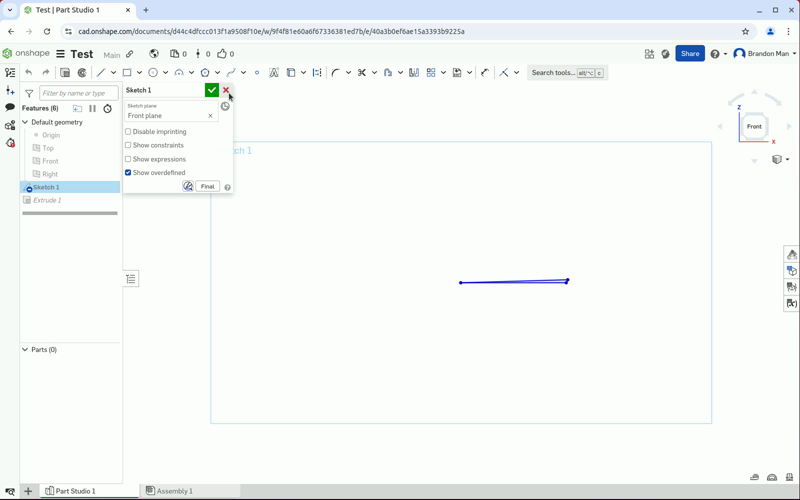
click(229, 92)
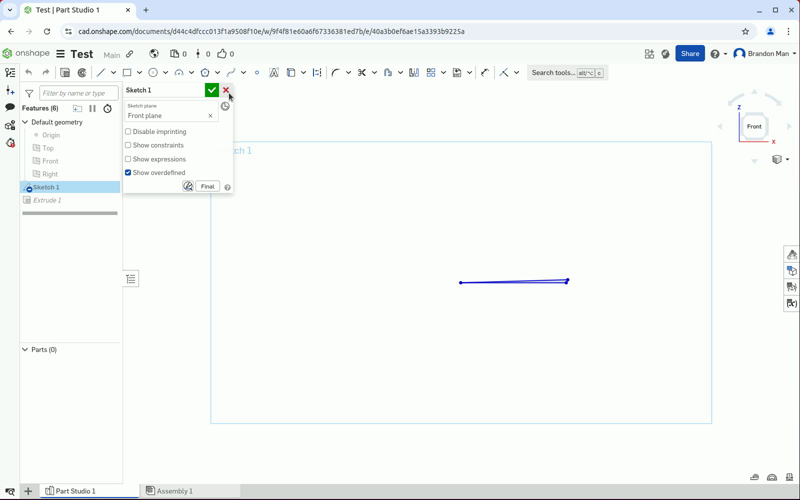
key(shift+s)
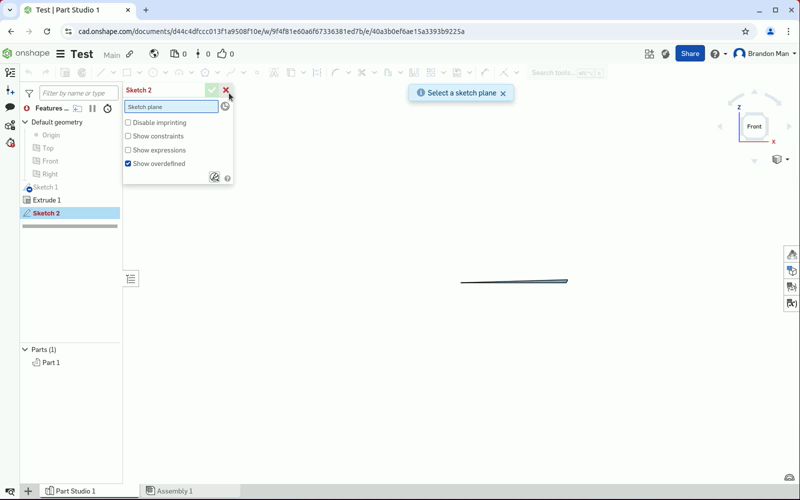
mouse_move(73, 163)
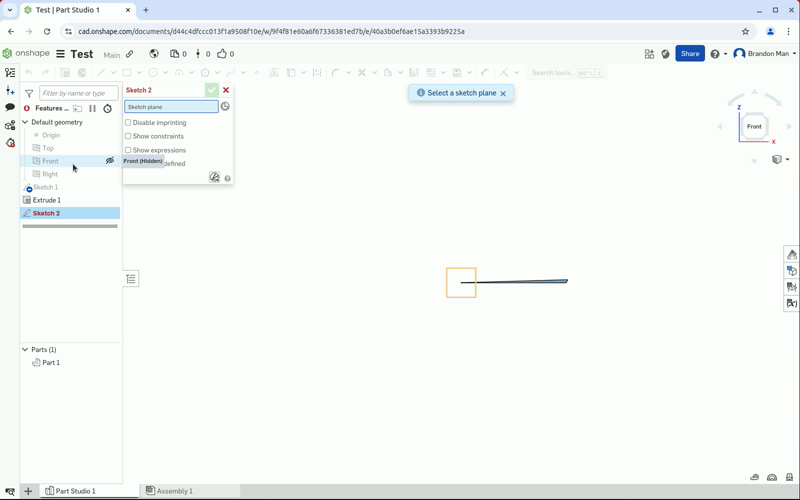
click(73, 163)
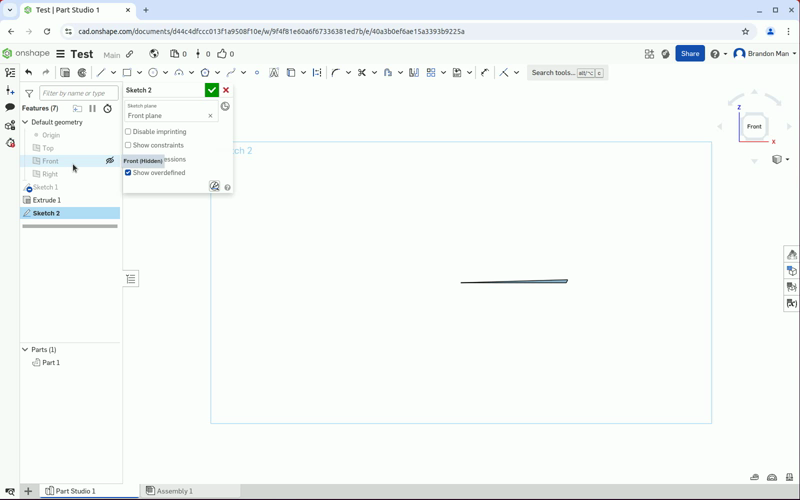
mouse_move(73, 352)
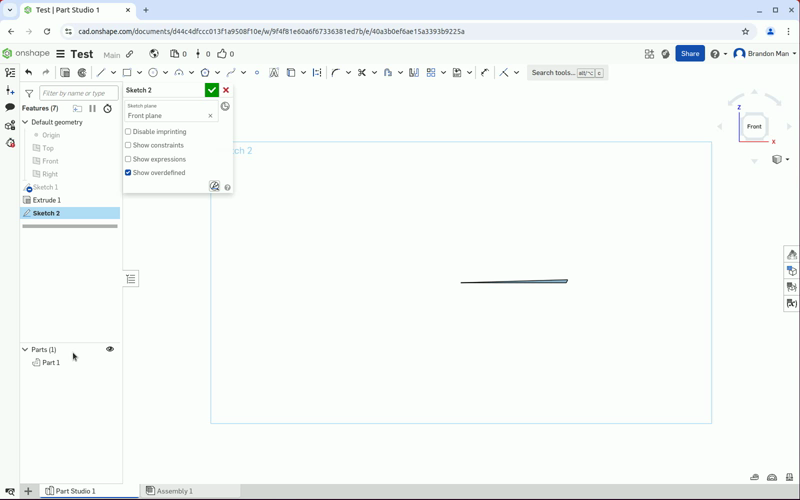
key(y)
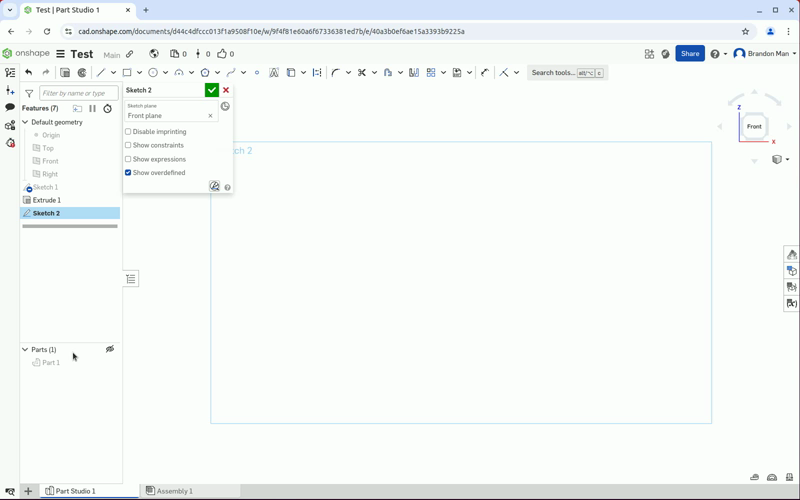
key(l)
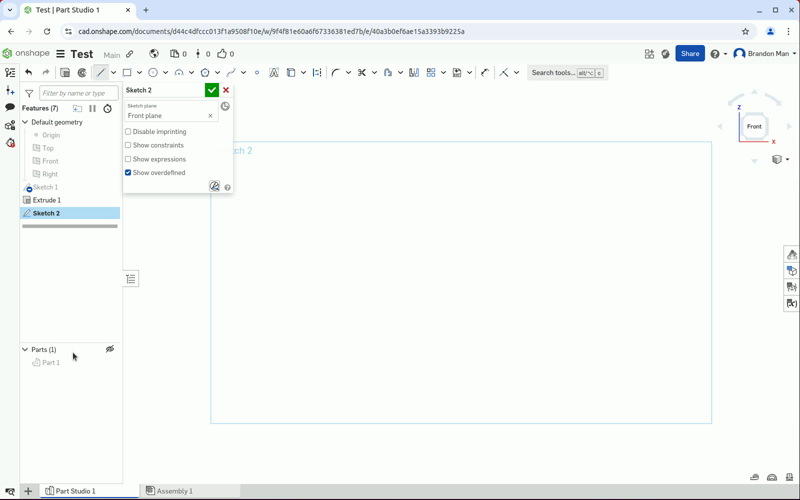
key_down(shift)
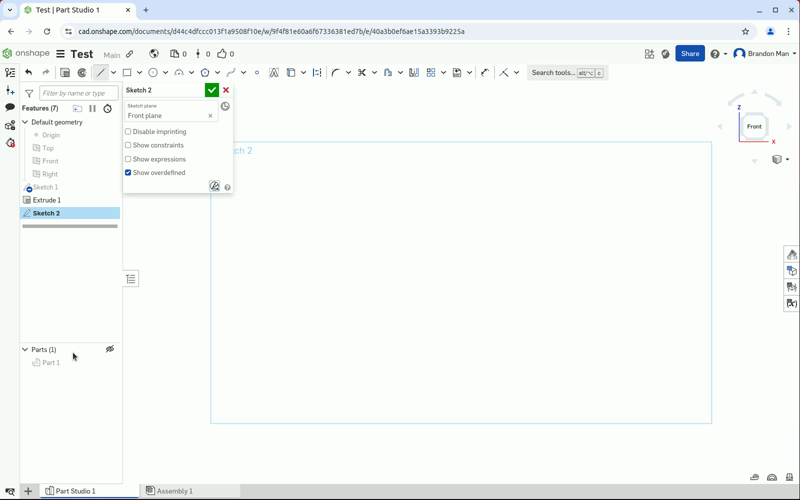
mouse_move(460, 282)
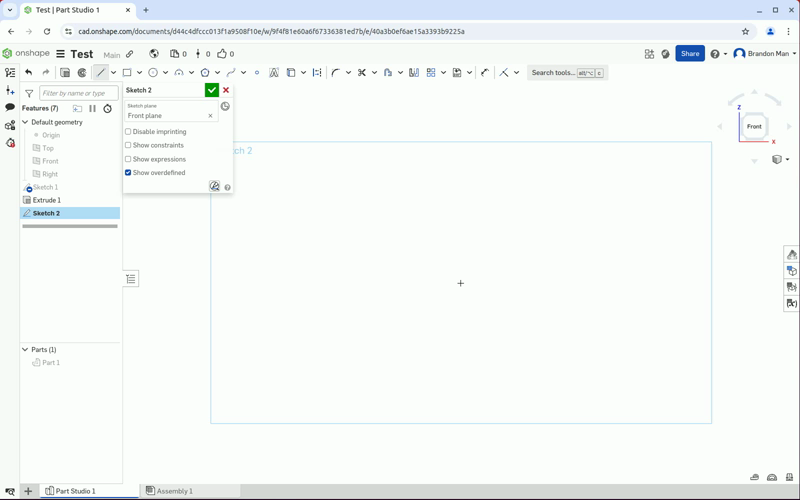
click(460, 282)
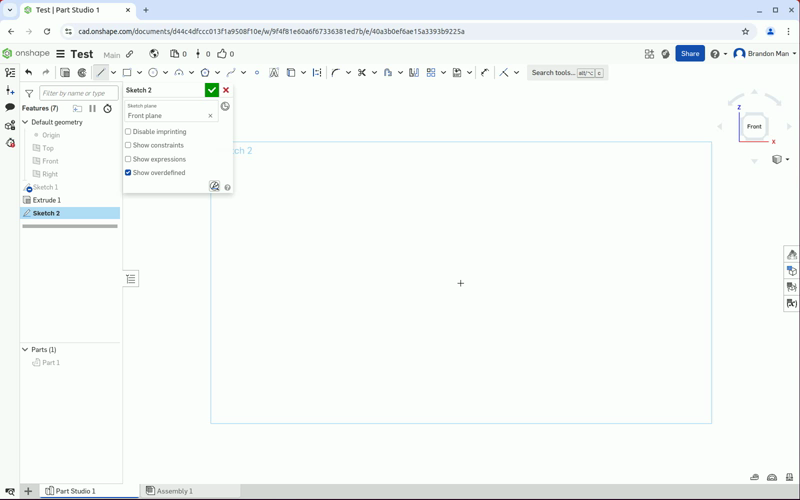
key_up(shift)
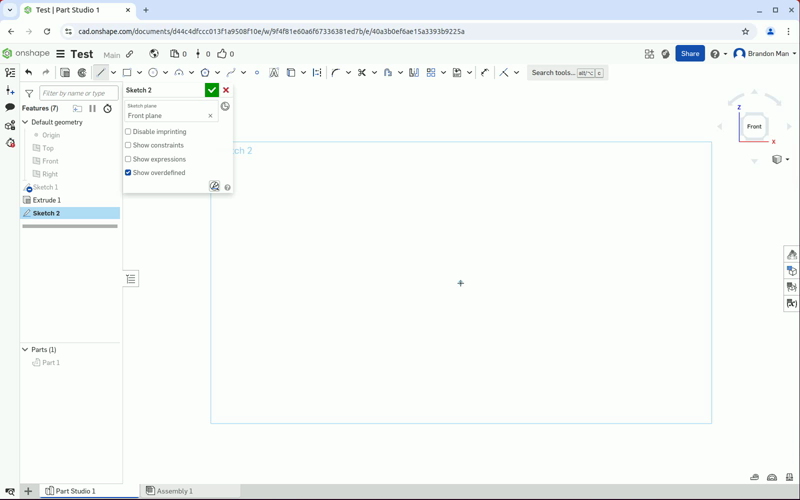
key_down(shift)
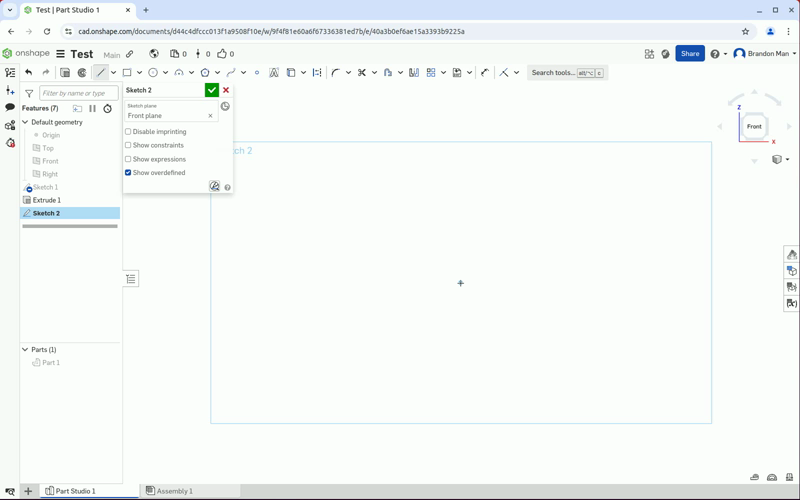
mouse_move(567, 278)
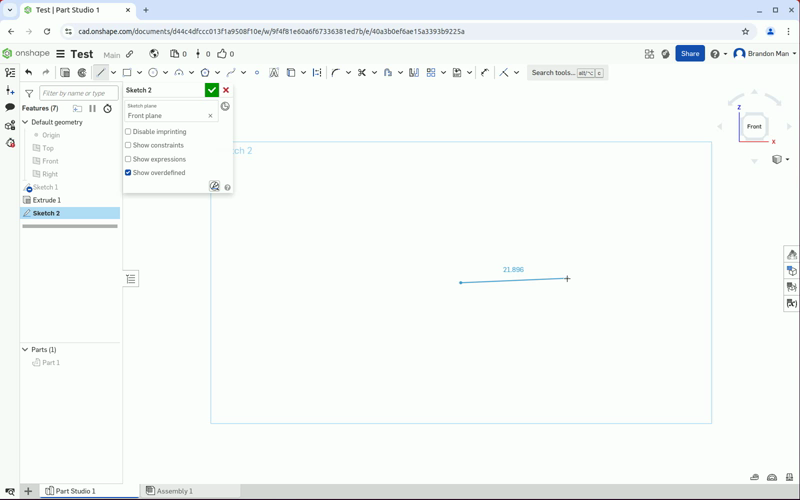
click(567, 278)
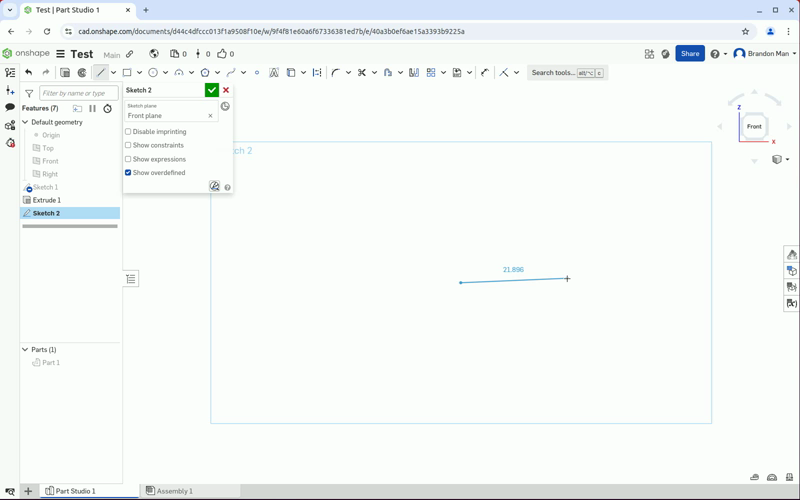
key_up(shift)
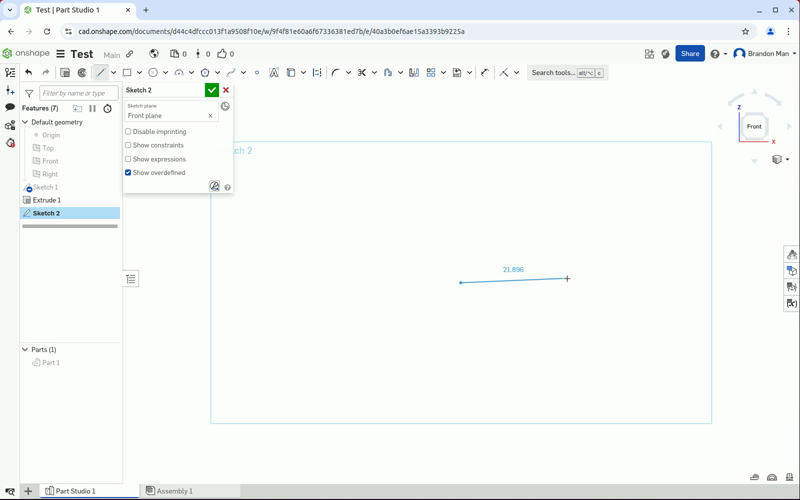
key_down(shift)
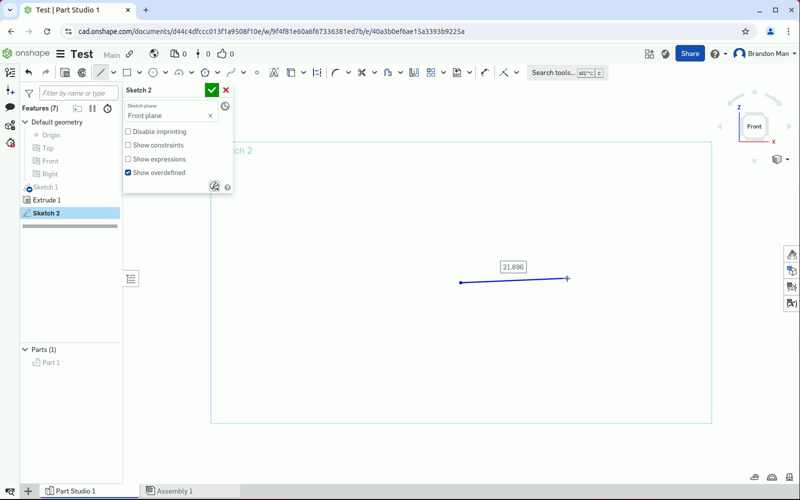
mouse_move(589, 278)
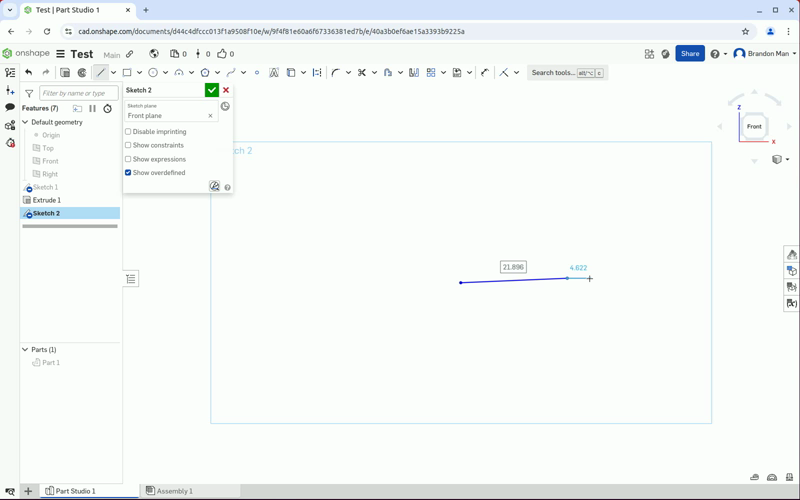
mouse_move(570, 278)
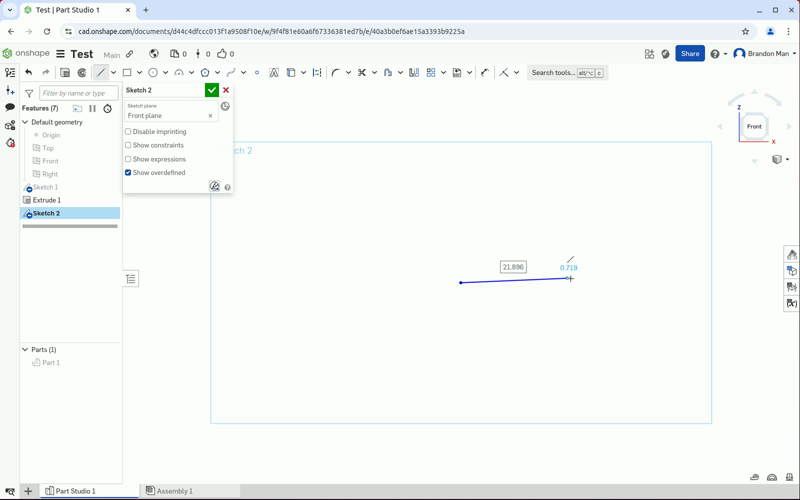
scroll(6)
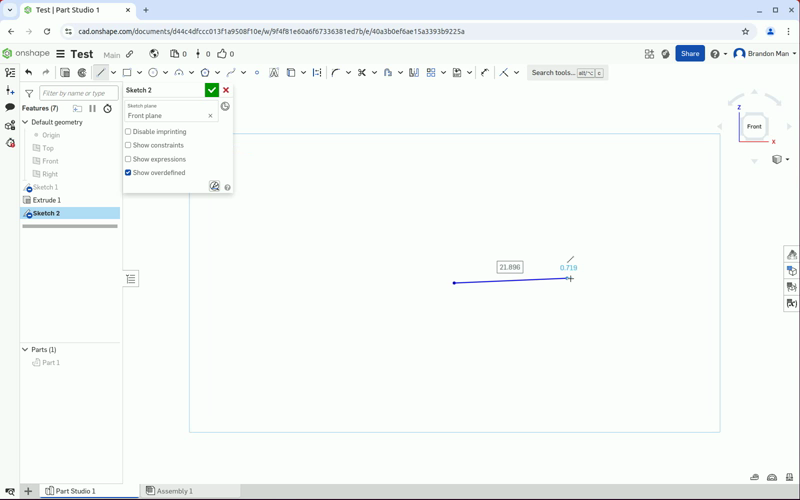
scroll(6)
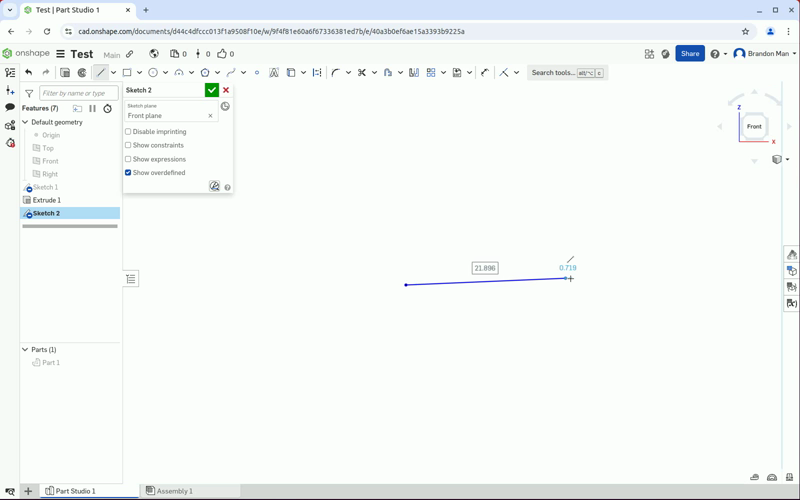
scroll(6)
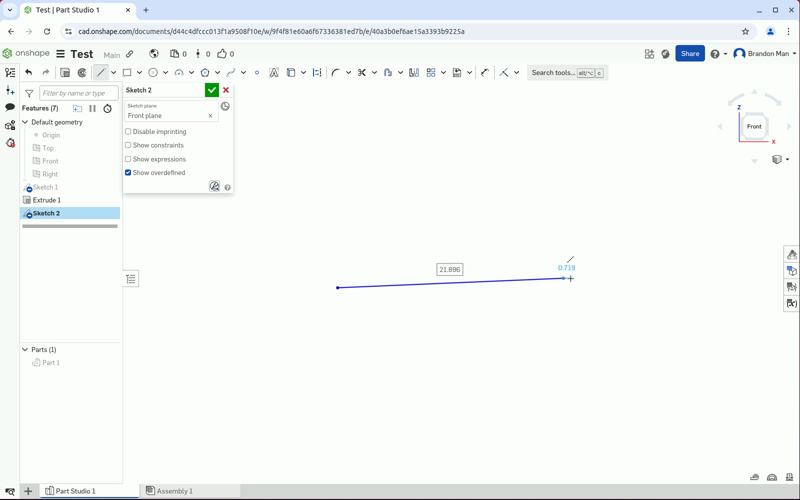
scroll(6)
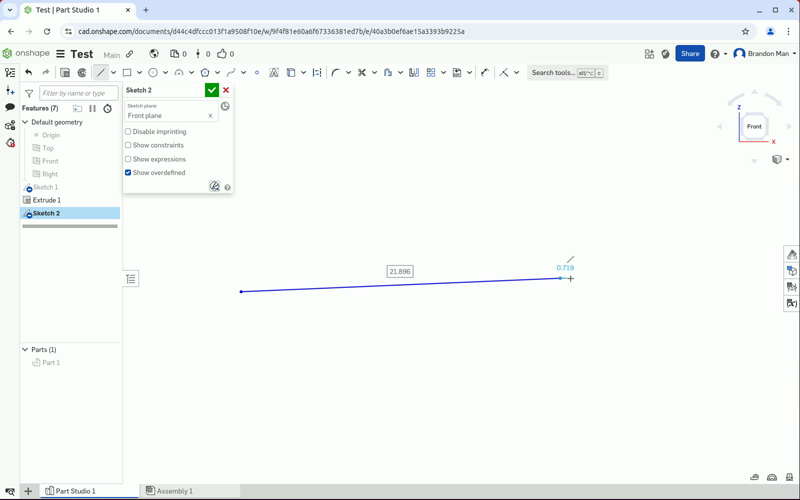
scroll(6)
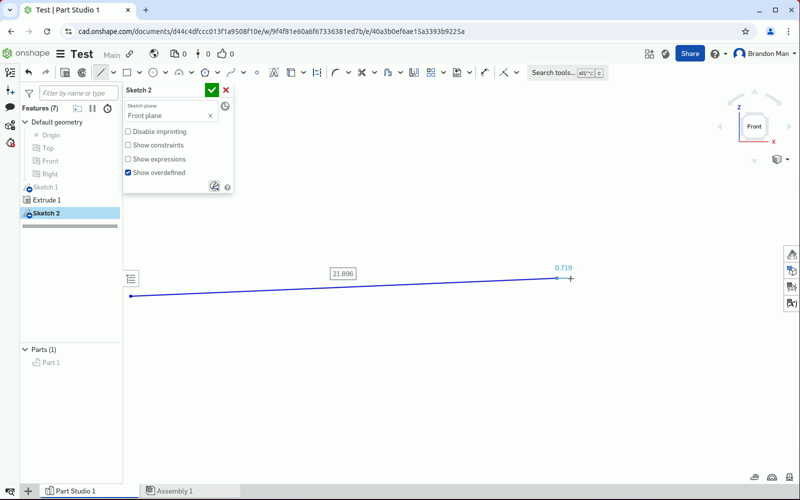
scroll(6)
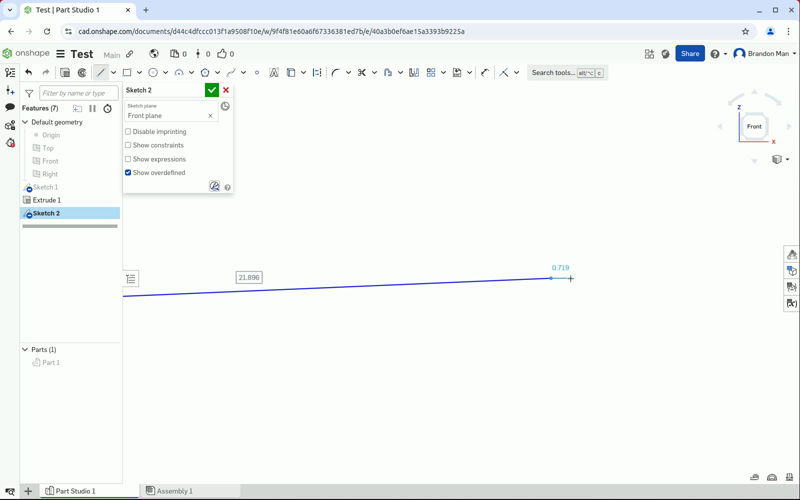
scroll(6)
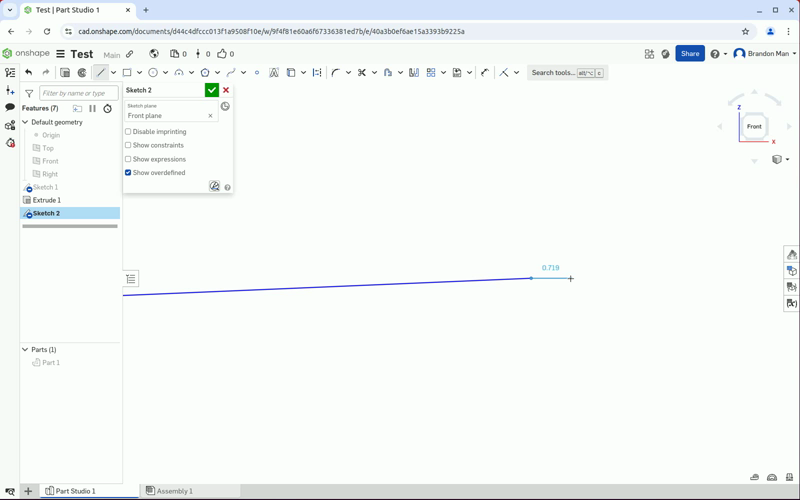
click(570, 278)
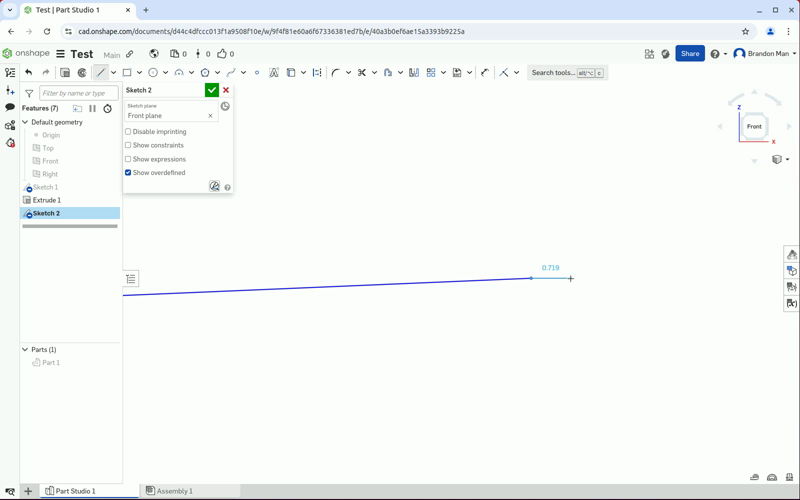
scroll(-6)
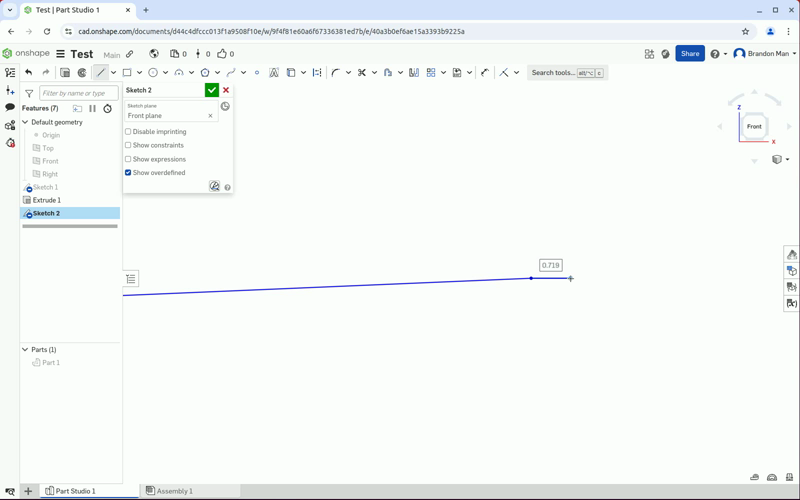
scroll(-6)
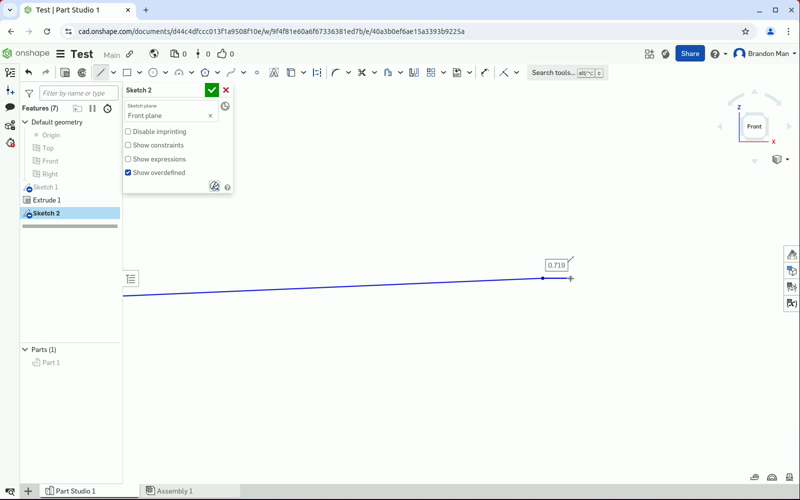
scroll(-6)
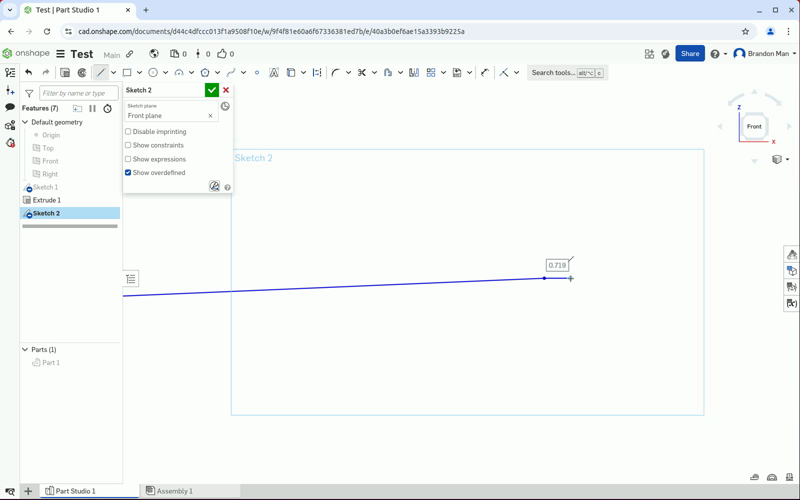
scroll(-6)
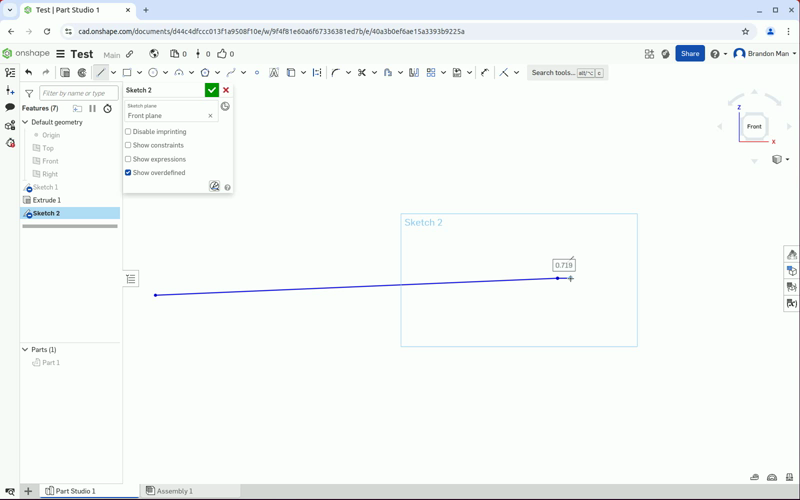
scroll(-6)
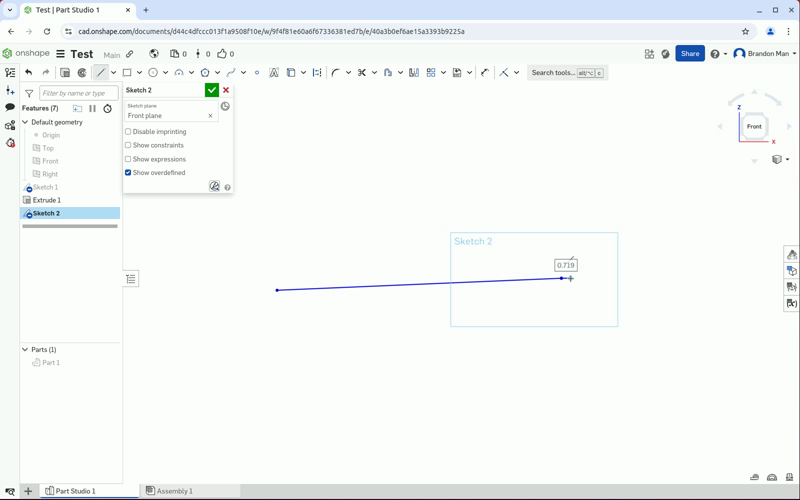
scroll(-6)
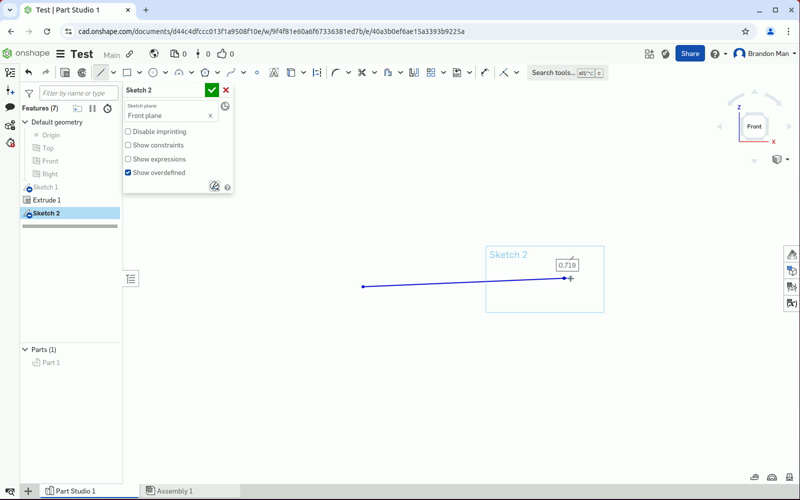
scroll(-6)
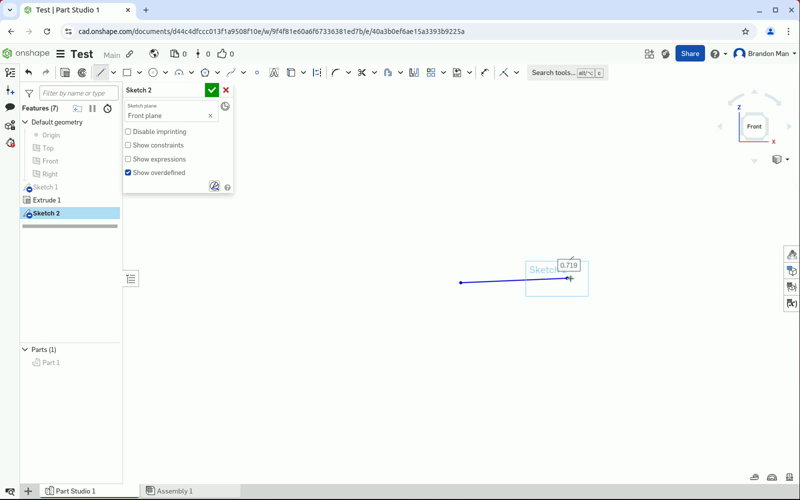
key_up(shift)
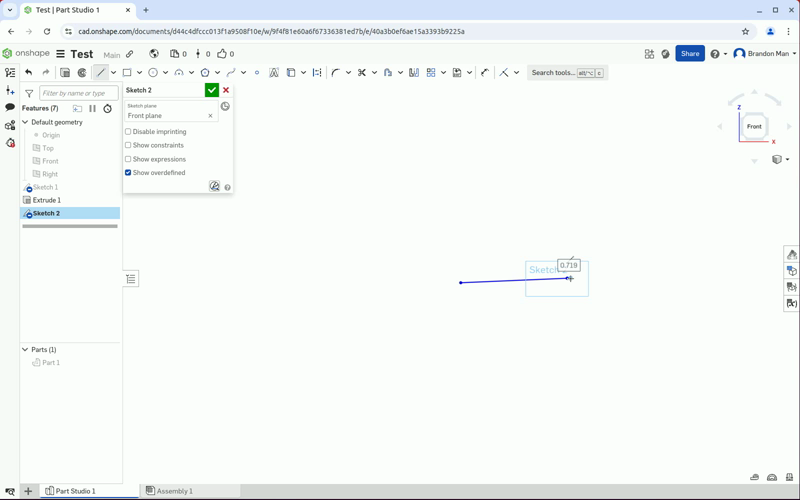
key_down(shift)
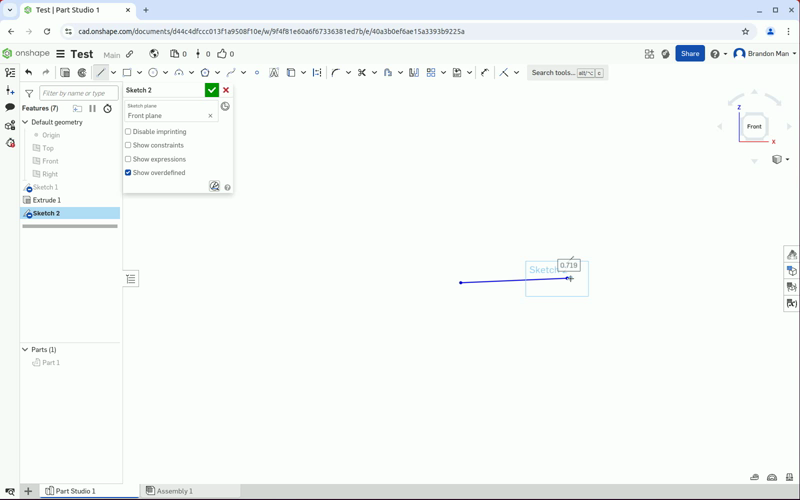
mouse_move(589, 278)
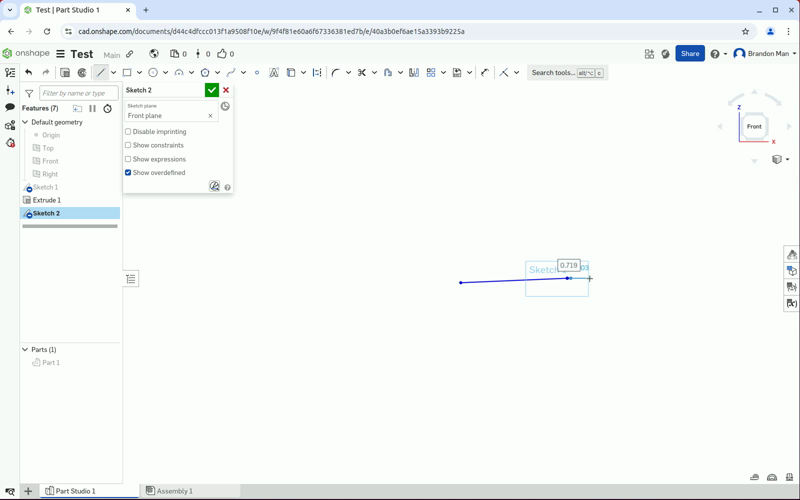
mouse_move(573, 268)
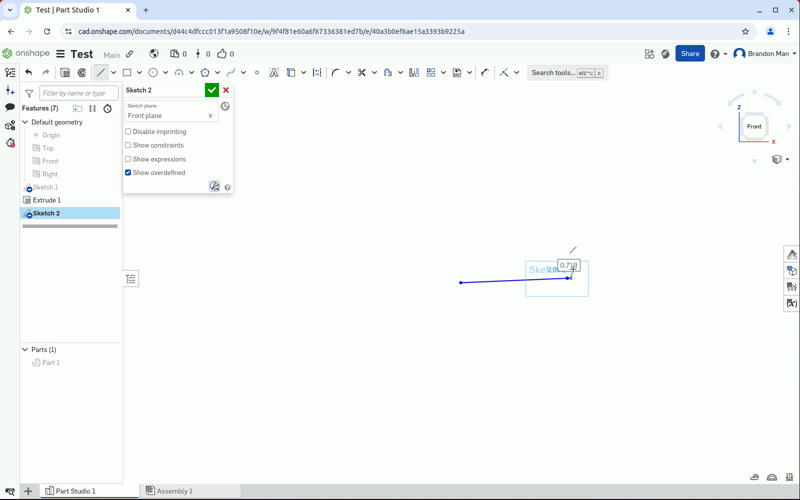
click(573, 268)
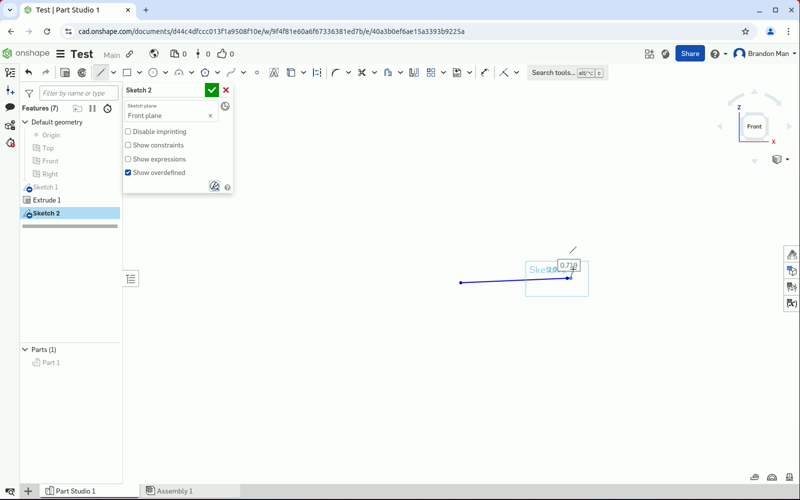
key_up(shift)
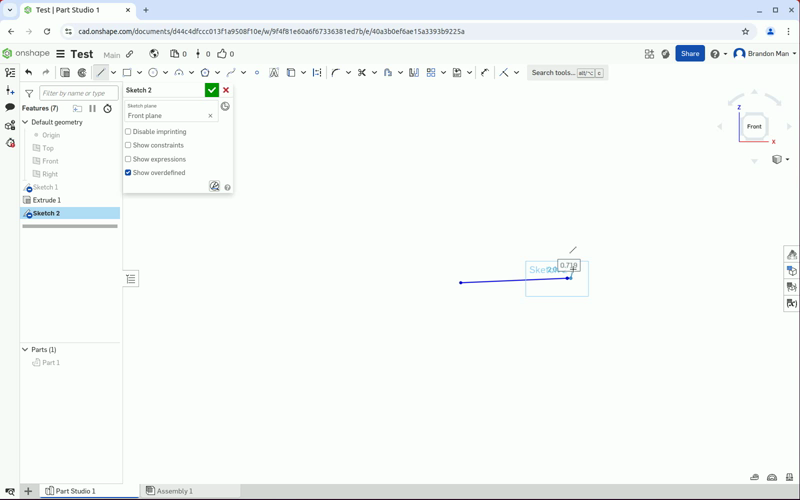
key_down(shift)
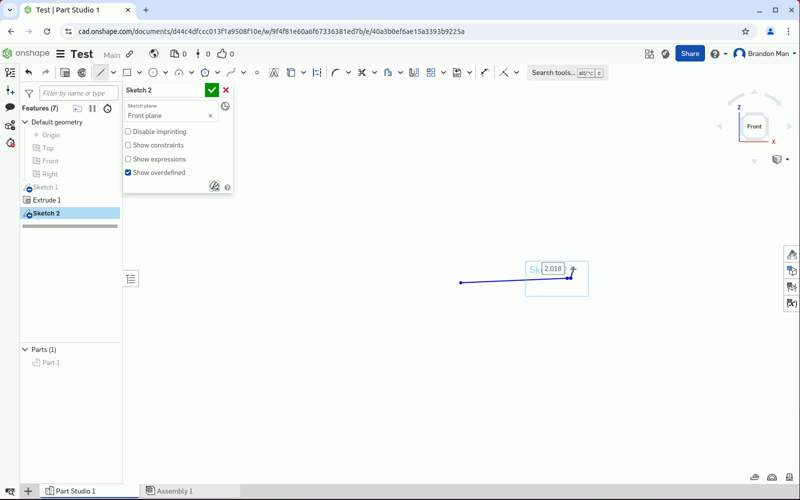
mouse_move(460, 268)
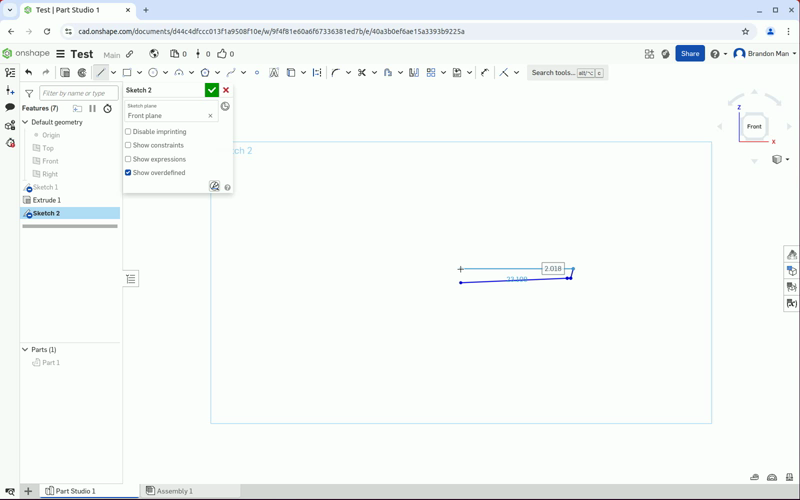
click(460, 268)
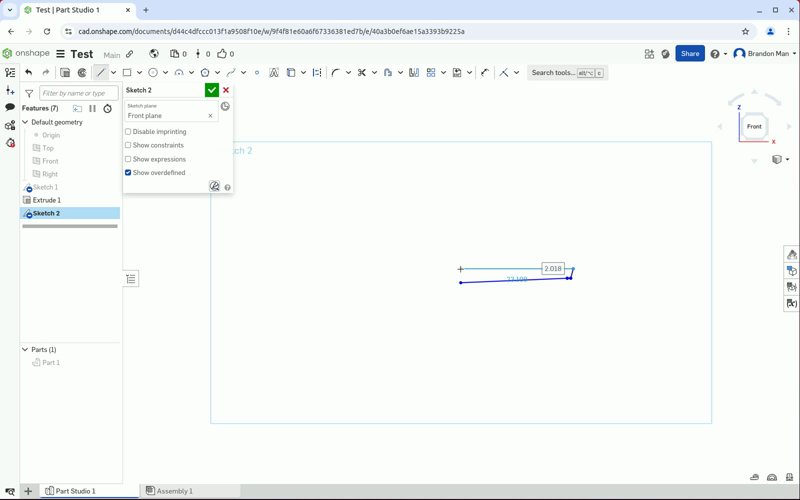
key_up(shift)
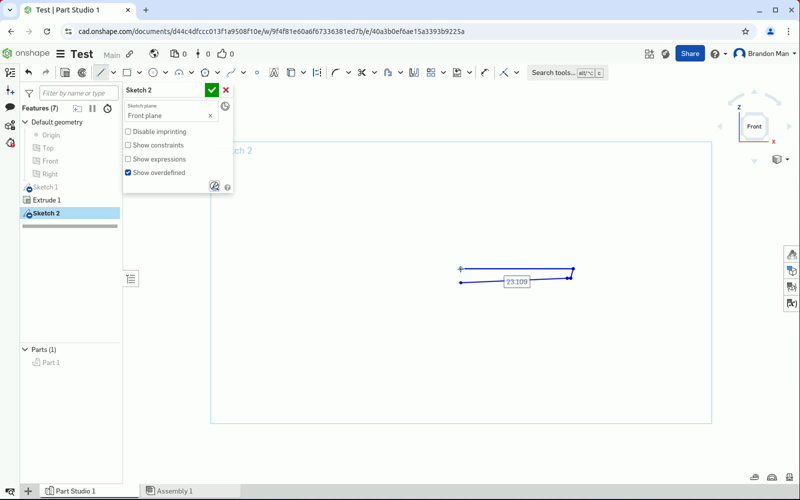
mouse_move(490, 268)
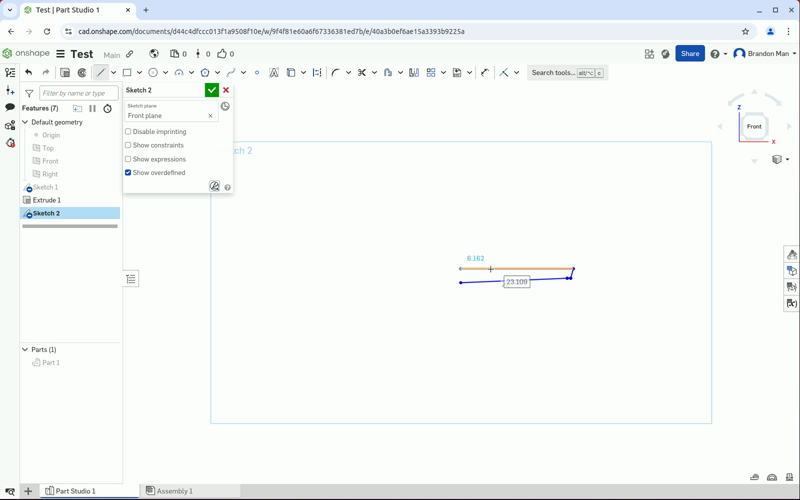
key_down(shift)
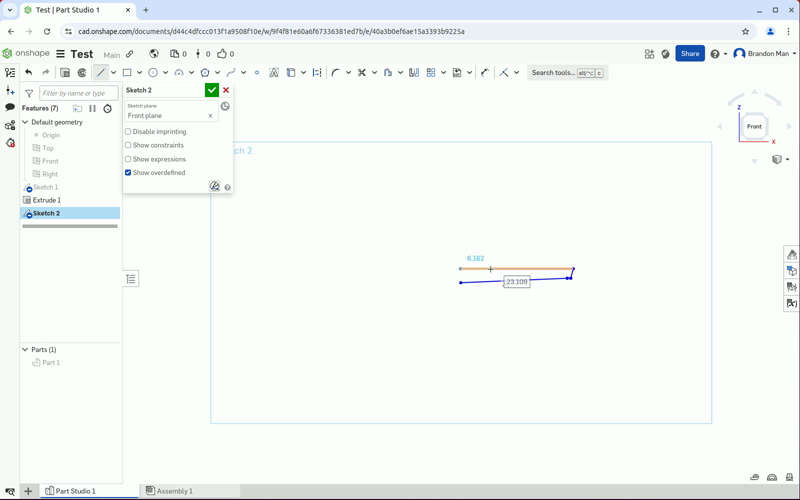
mouse_move(460, 282)
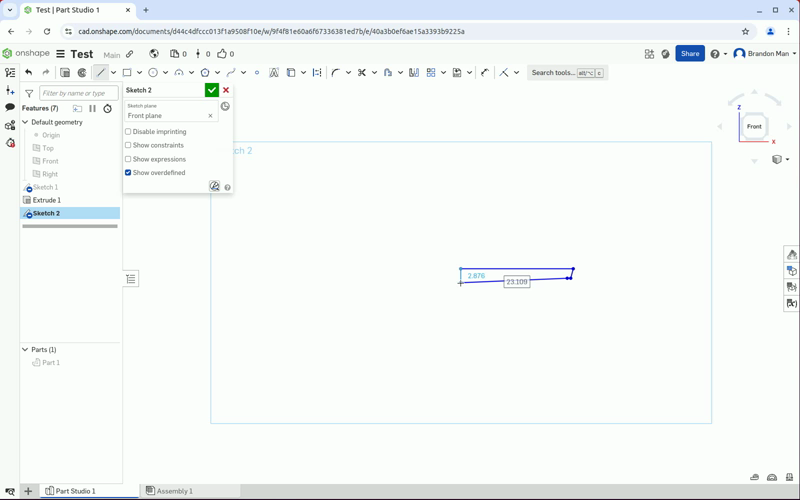
key_up(shift)
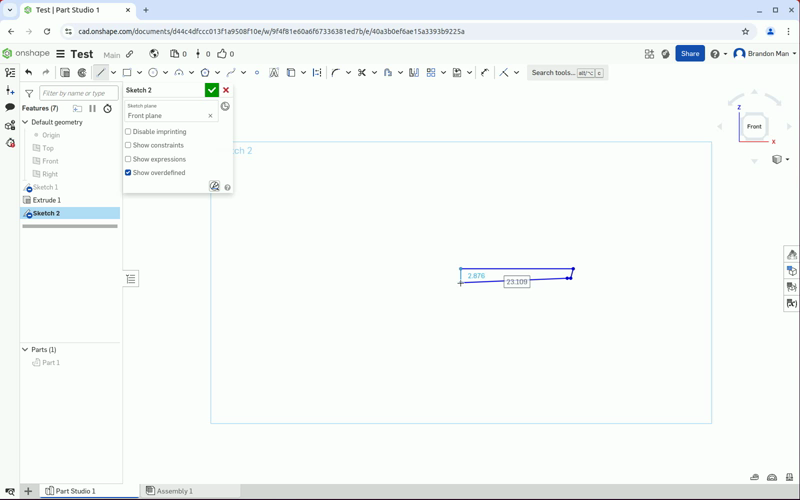
click(460, 282)
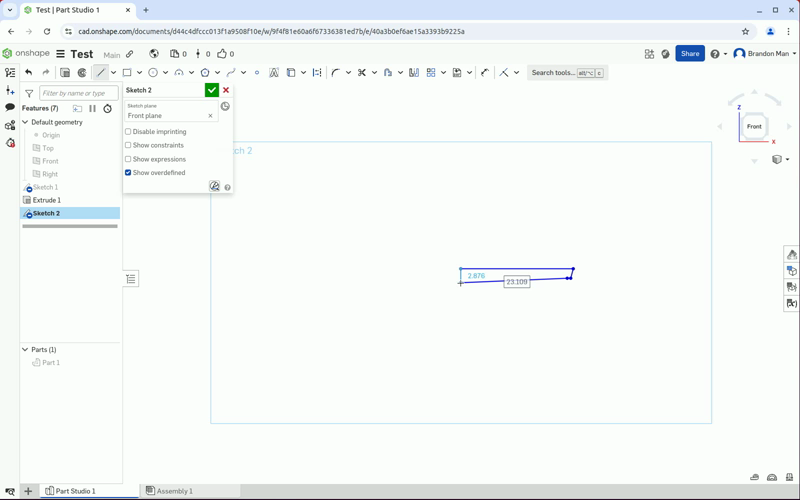
key(esc)
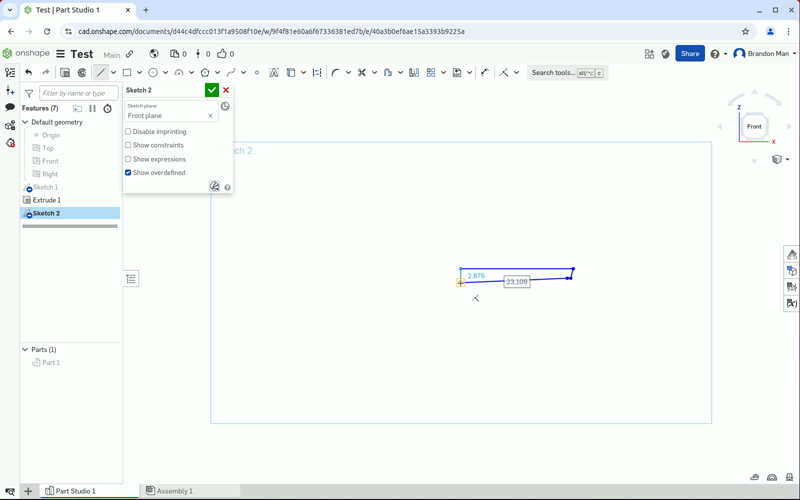
mouse_move(474, 270)
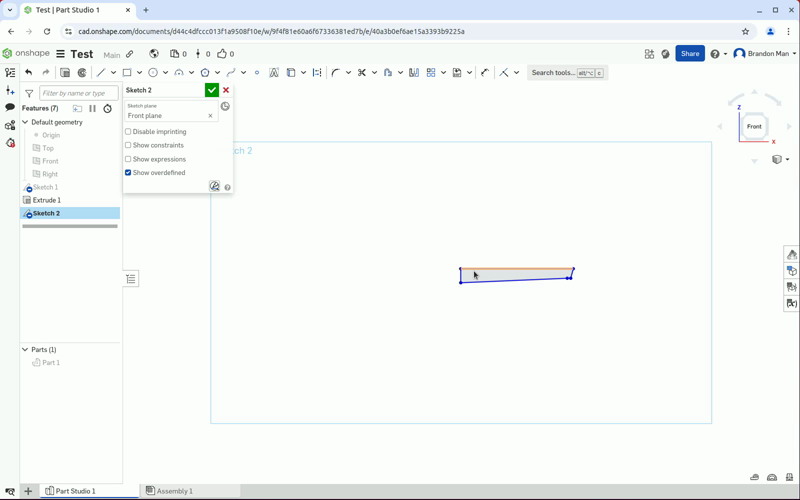
scroll(6)
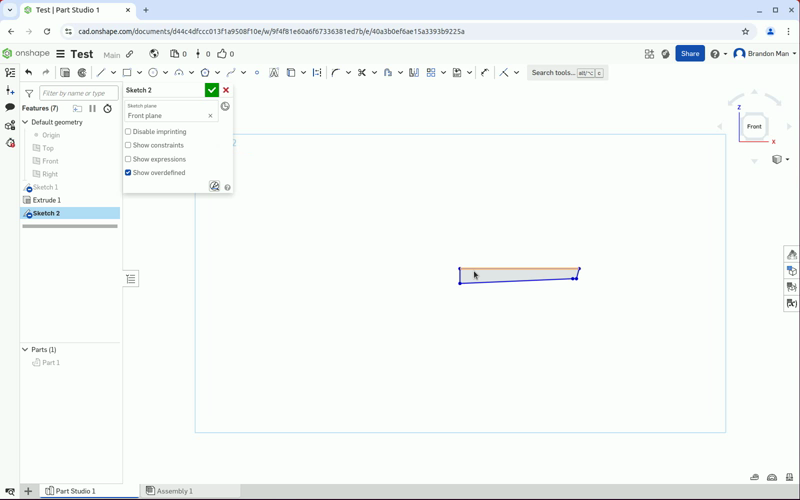
scroll(6)
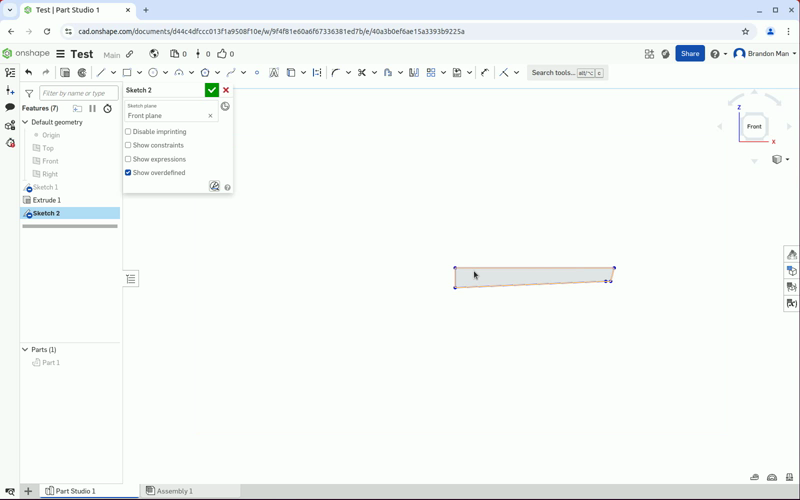
scroll(6)
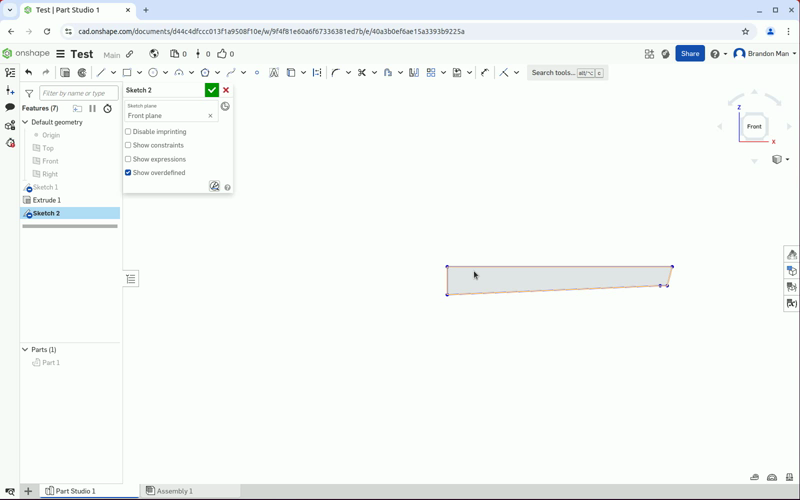
scroll(6)
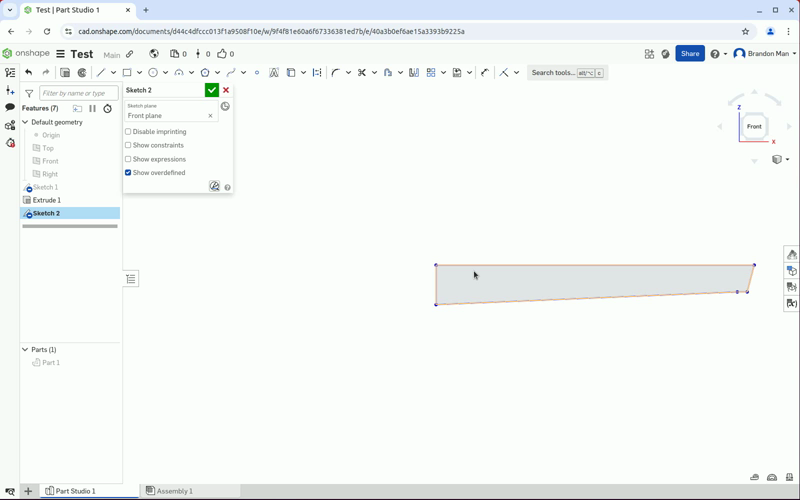
scroll(6)
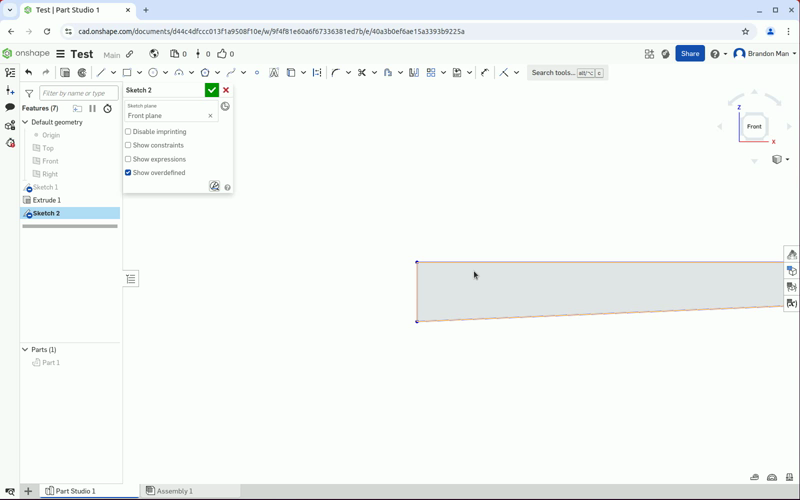
scroll(6)
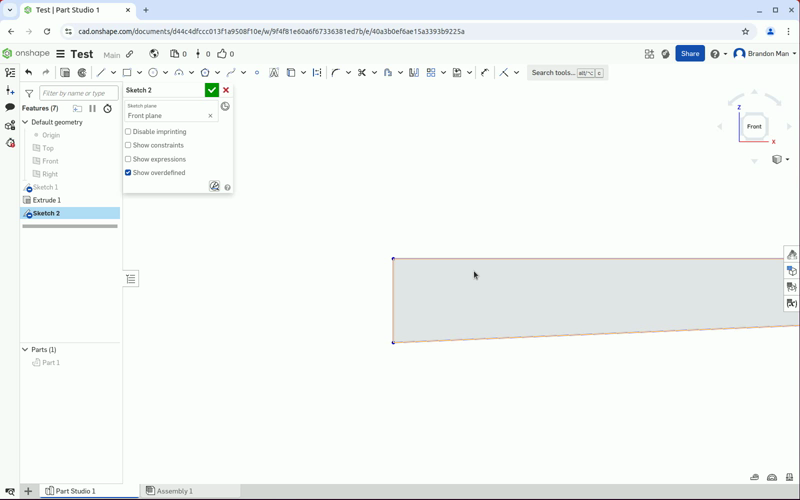
scroll(6)
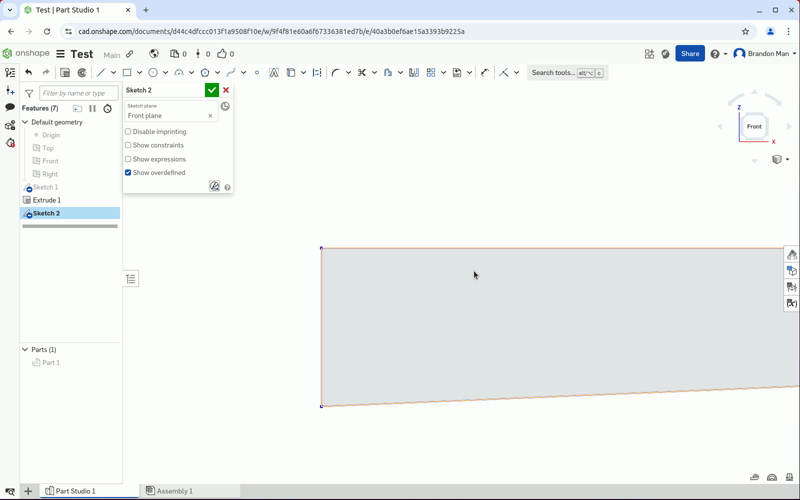
click(474, 270)
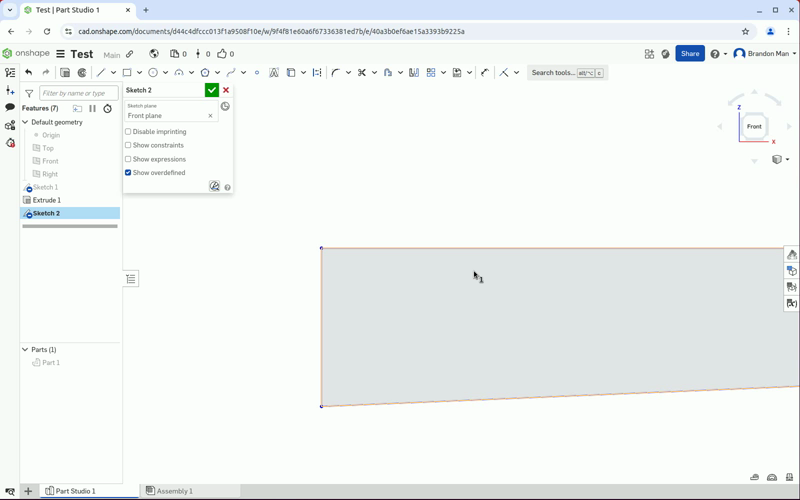
scroll(-6)
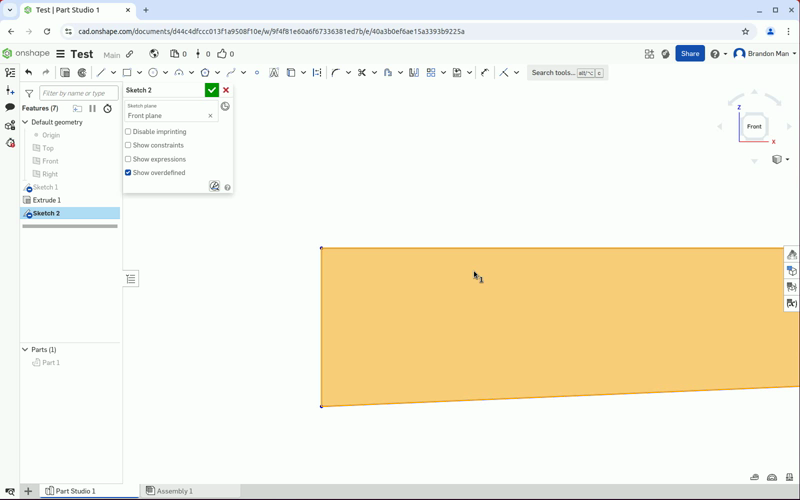
scroll(-6)
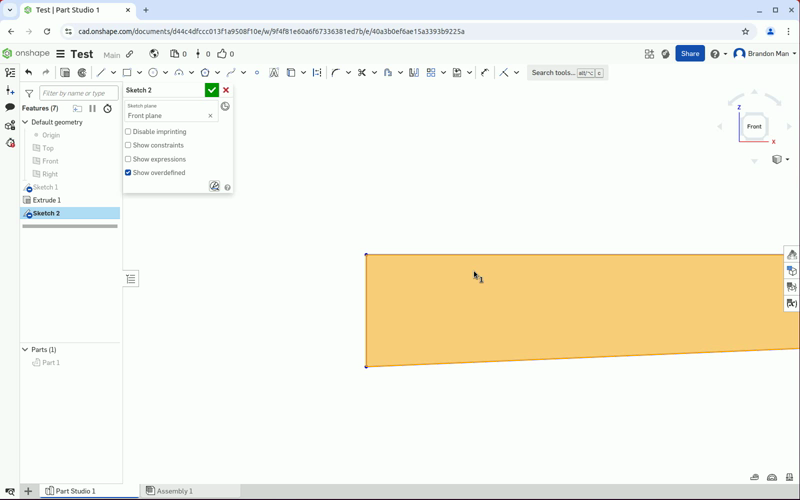
scroll(-6)
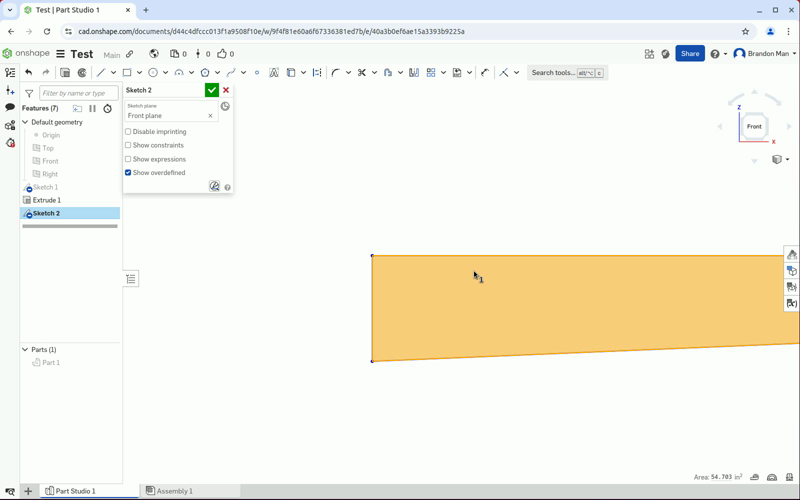
scroll(-6)
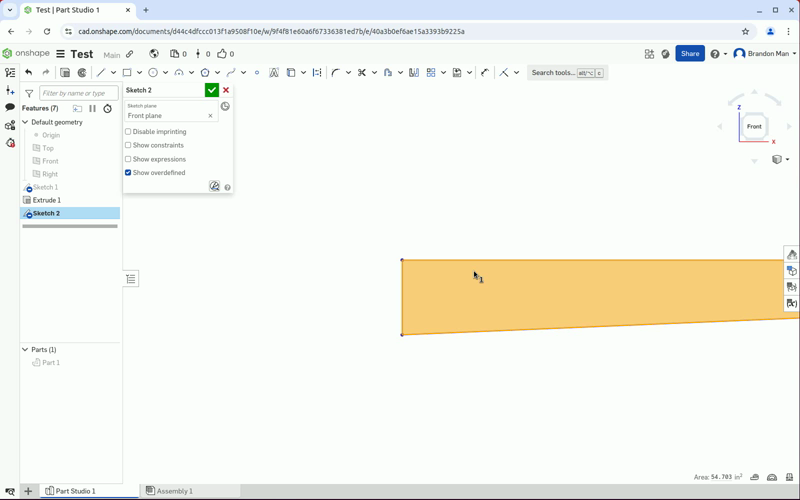
scroll(-6)
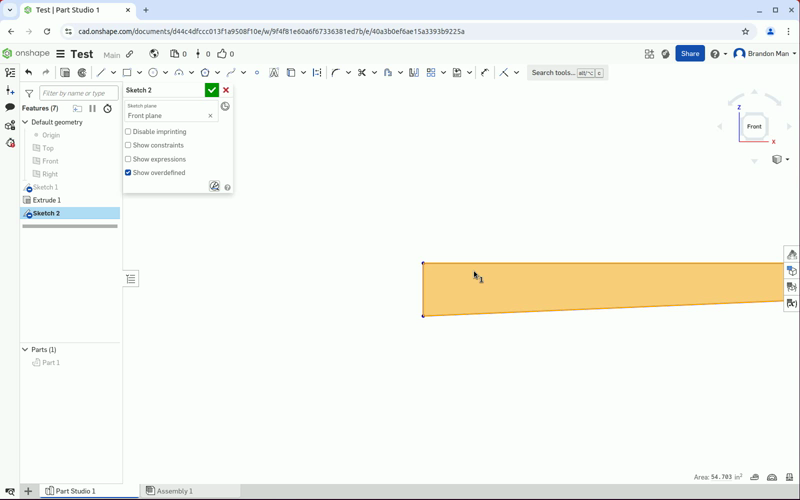
scroll(-6)
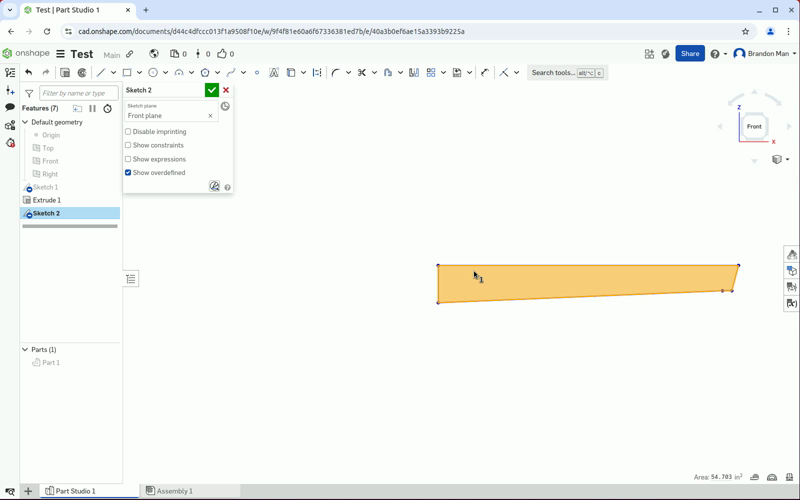
scroll(-6)
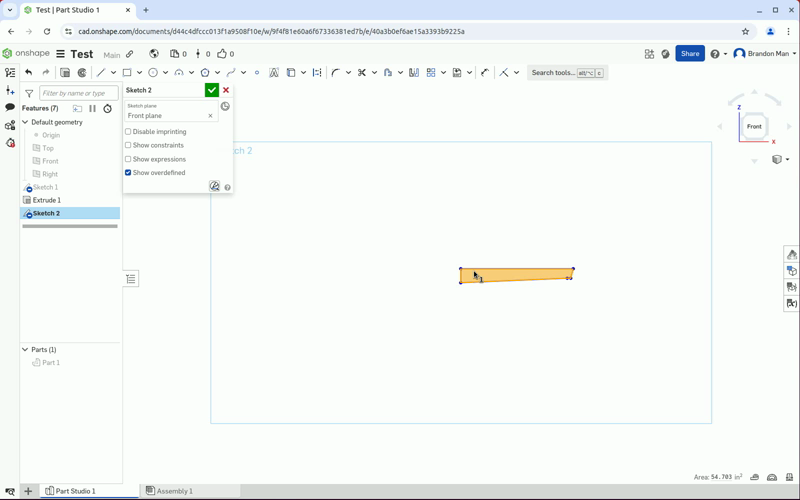
mouse_move(73, 352)
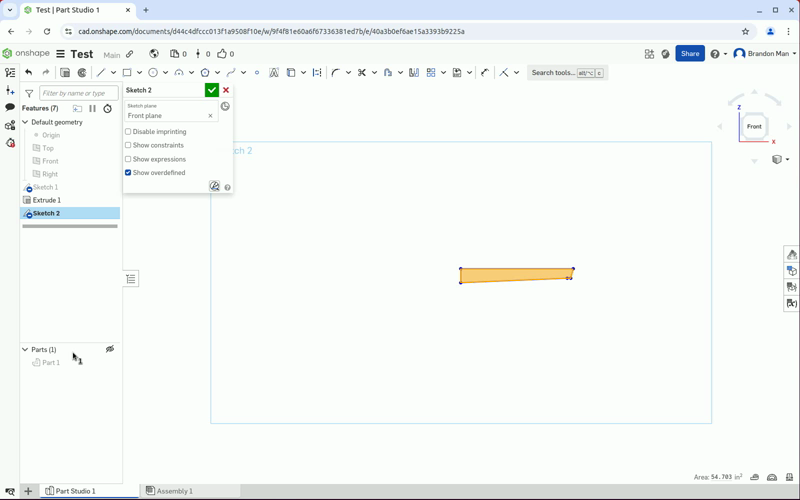
key(shift+y)
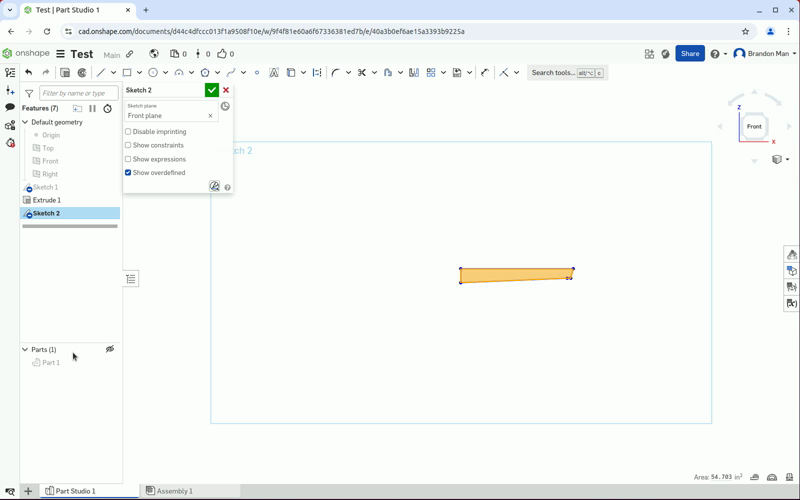
key(shift+e)
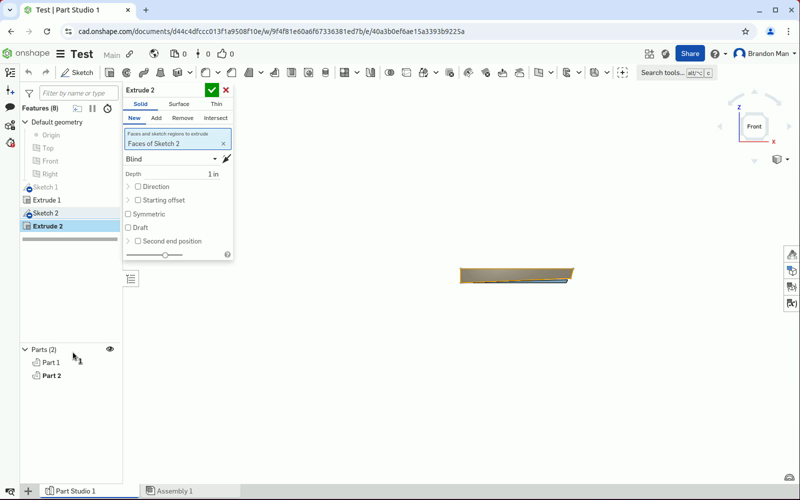
mouse_move(143, 106)
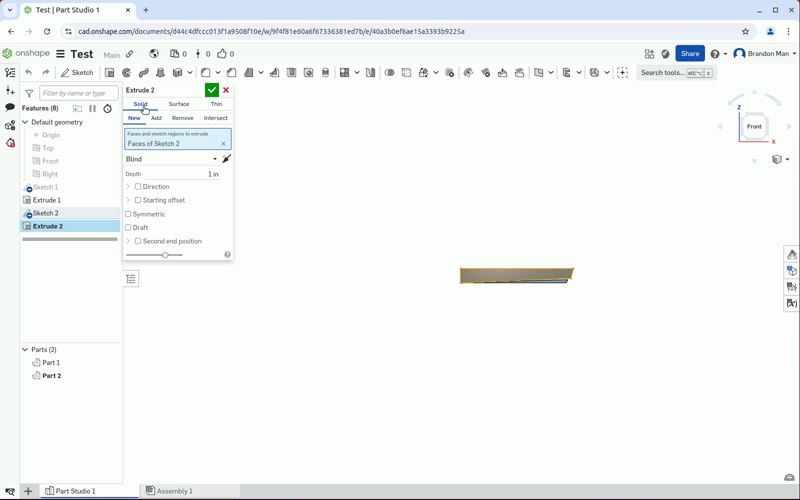
click(143, 106)
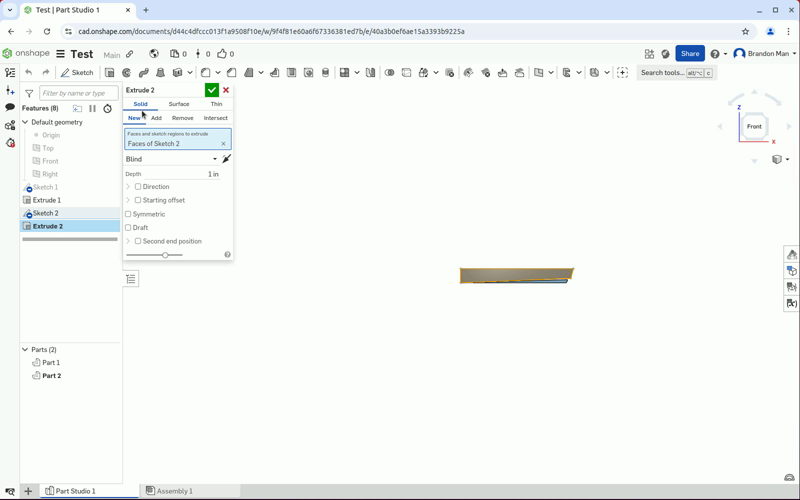
mouse_move(137, 120)
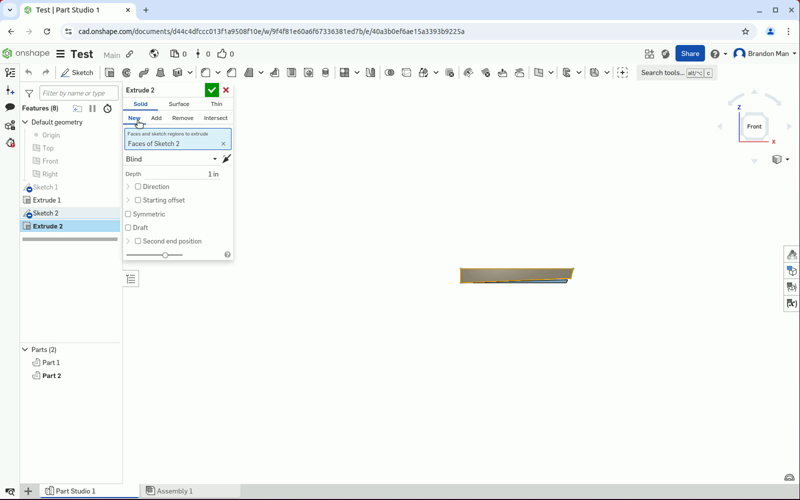
click(137, 120)
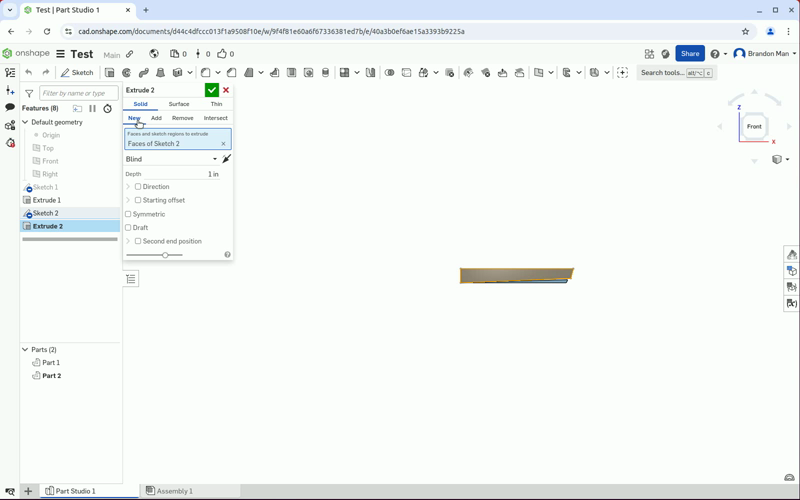
key(tab, 4)
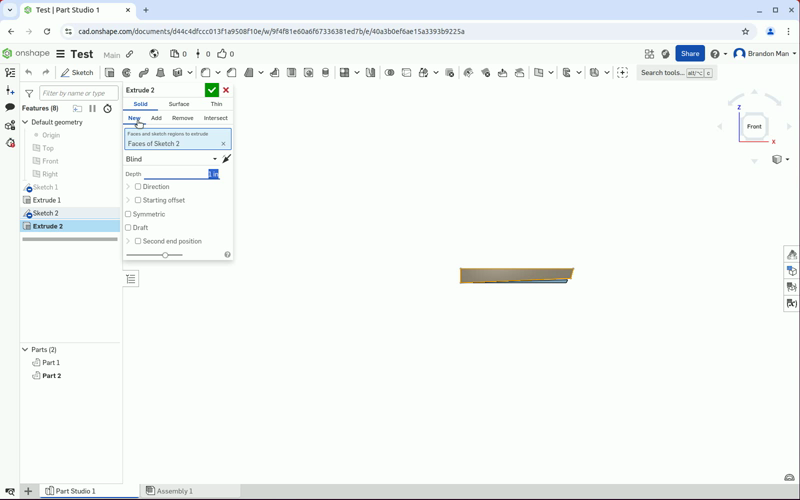
text(6.258)
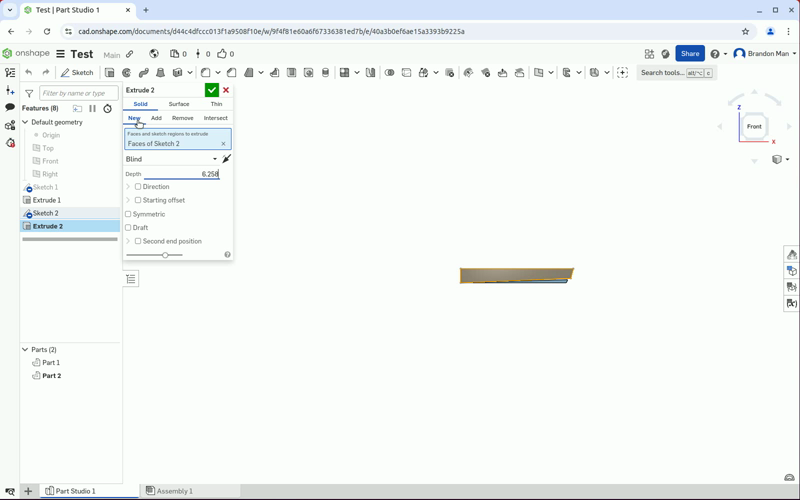
key(tab, 3)
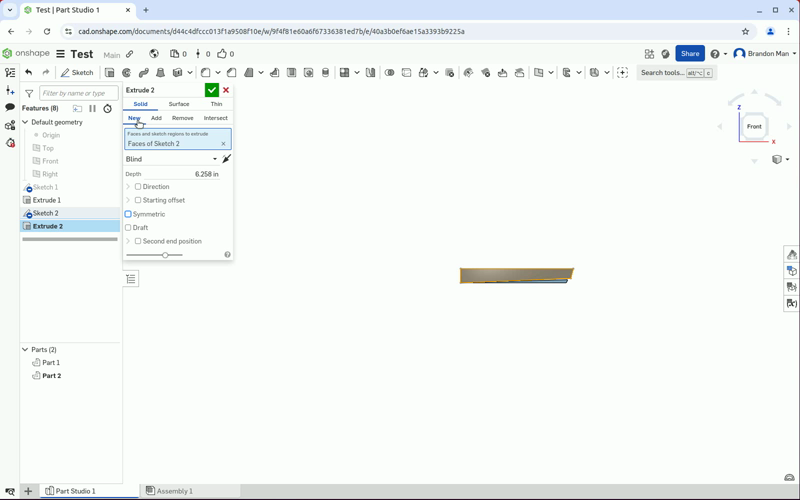
key(space)
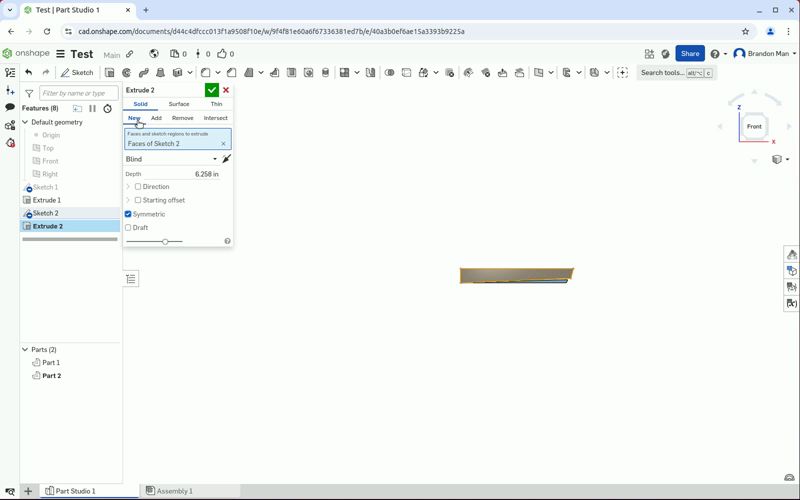
key(enter)
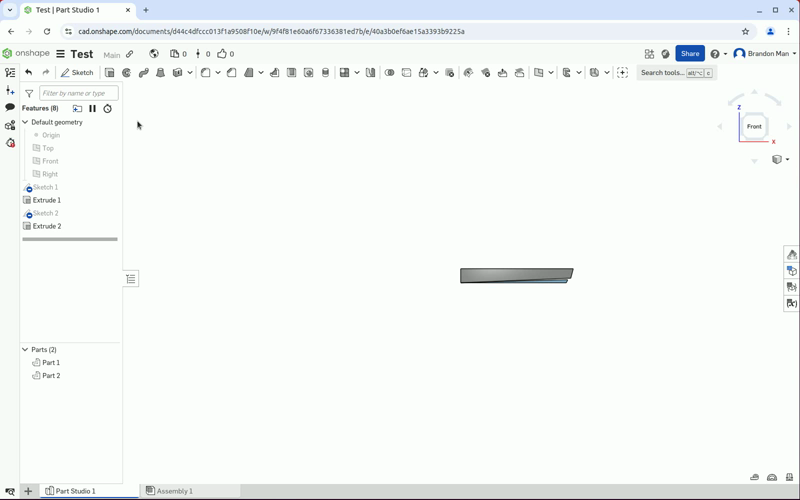
key(shift+h)
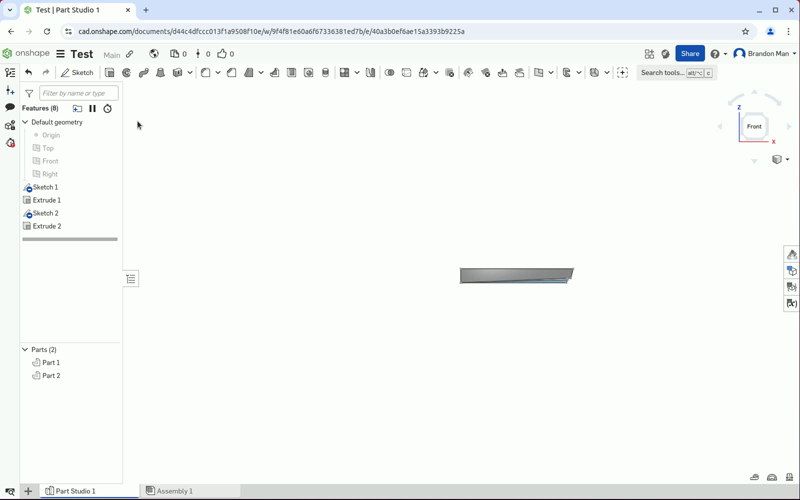
key(shift+h)
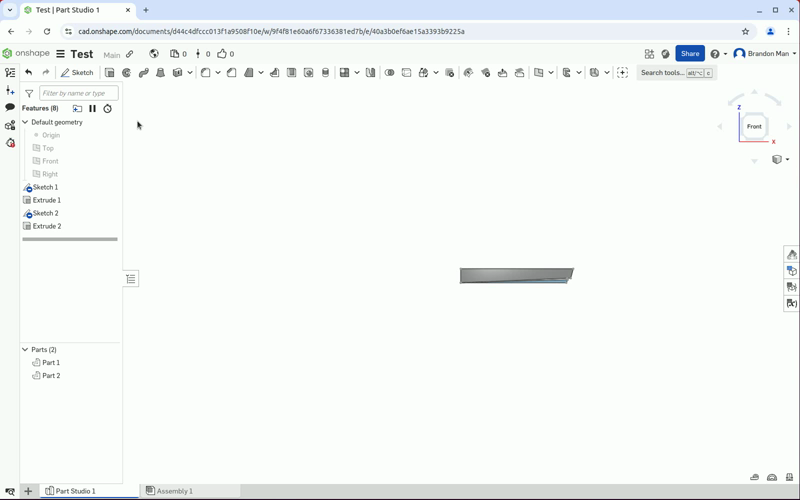
key(shift+7)
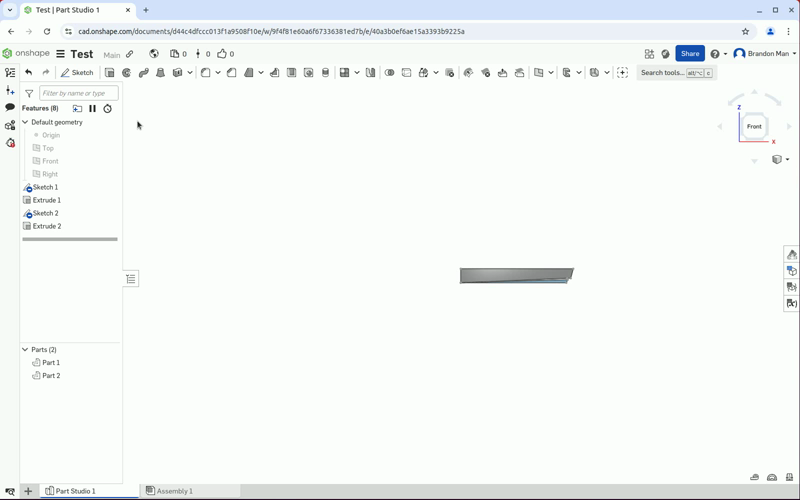
key(left, 2)
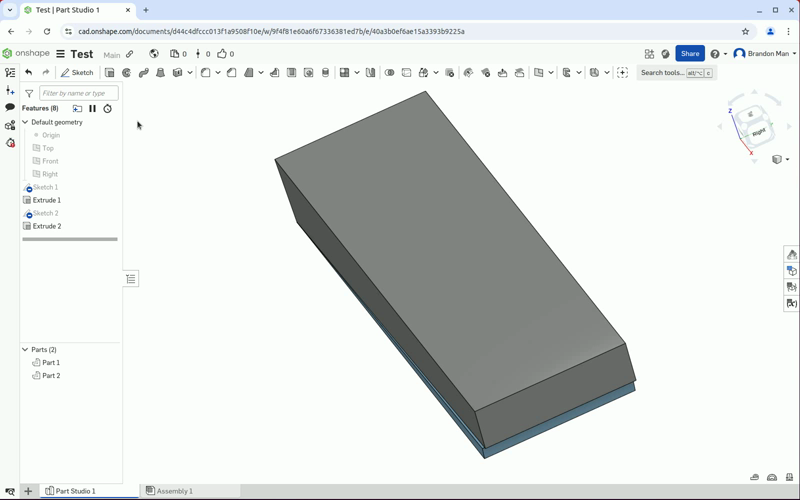
key(down, 2)
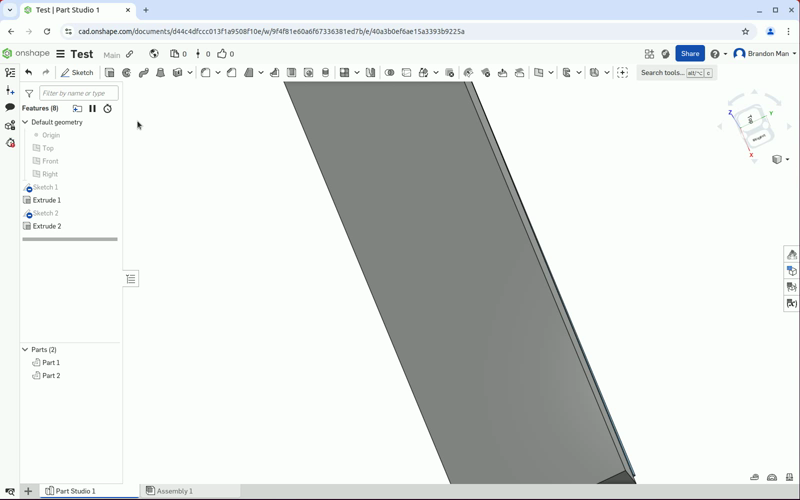
key(up, 2)
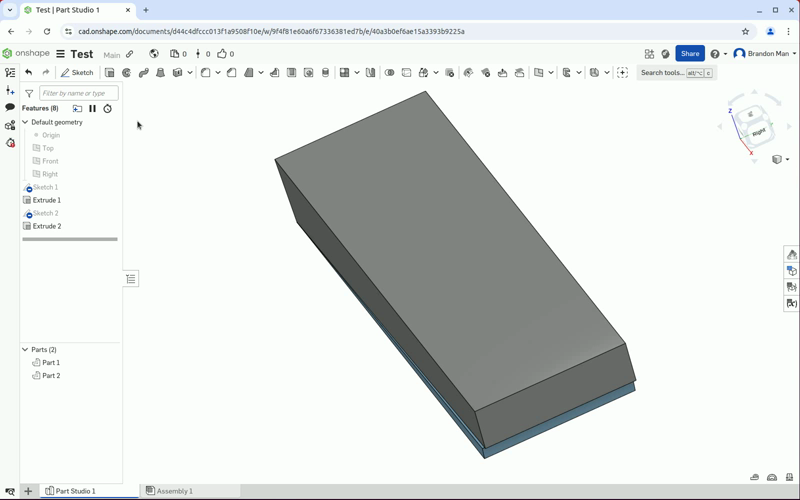
key(right, 2)
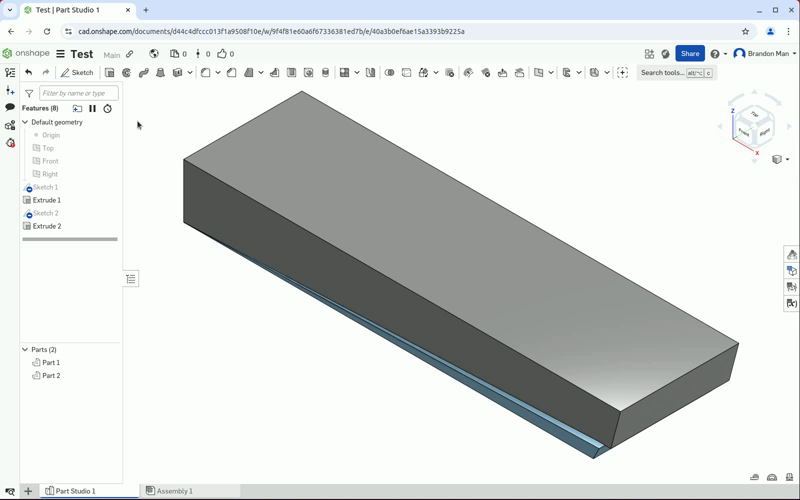
mouse_move(73, 189)
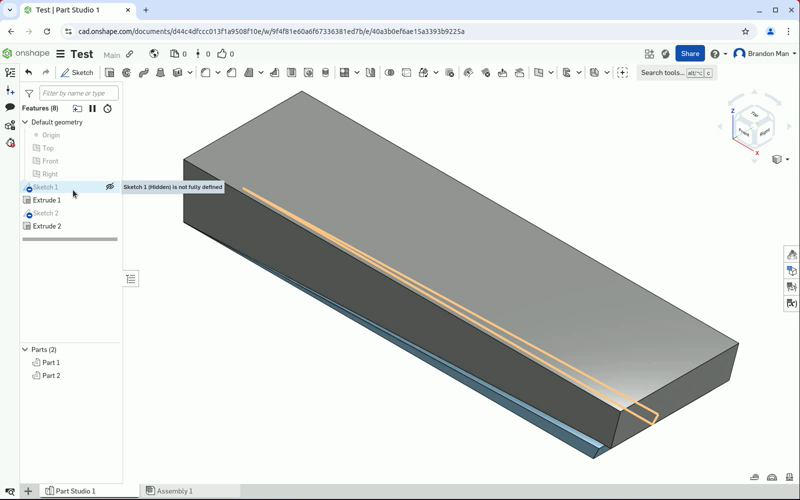
click(73, 189)